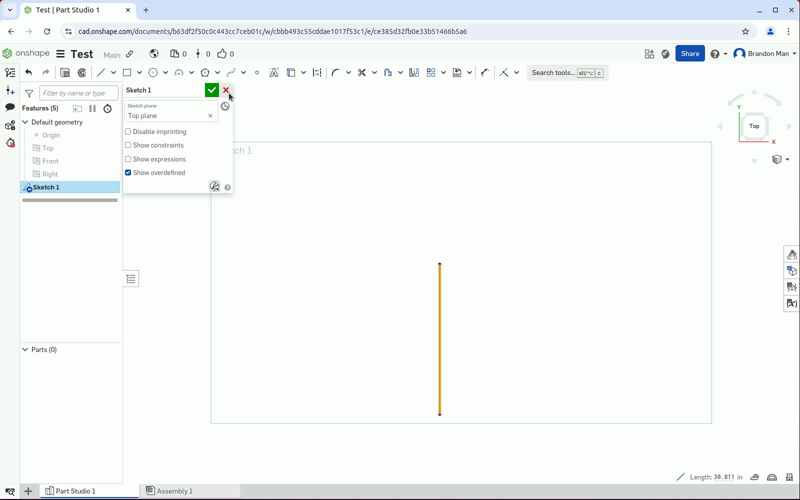
key(shift+h)
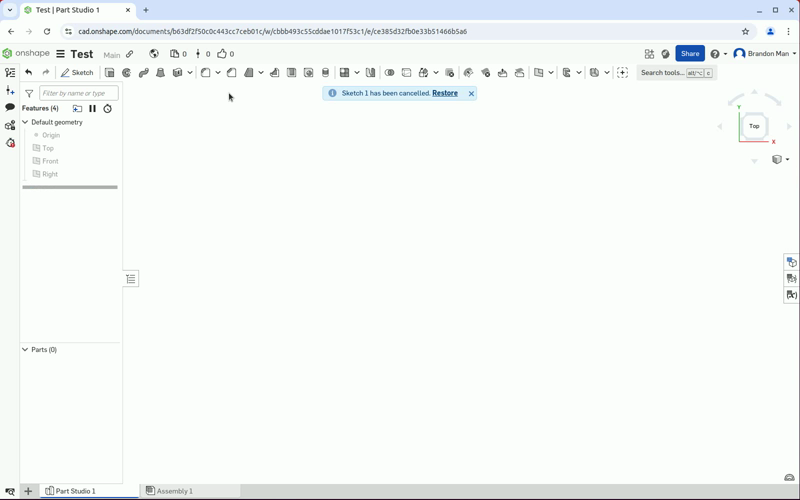
mouse_move(73, 352)
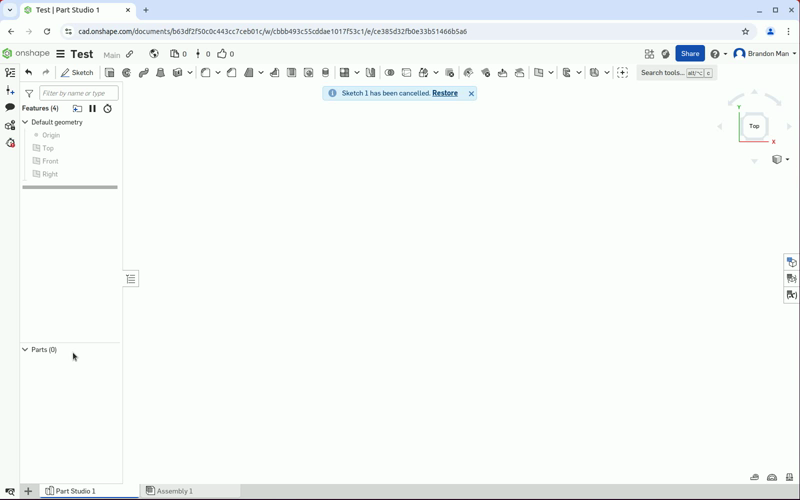
key(y)
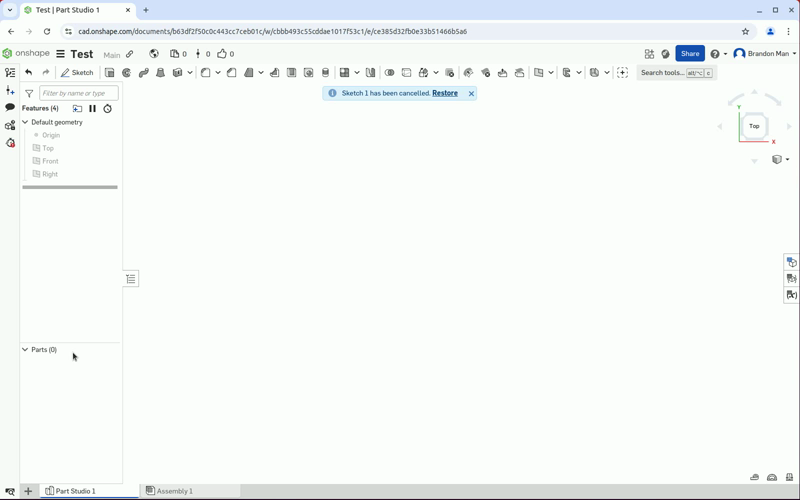
key(shift+p)
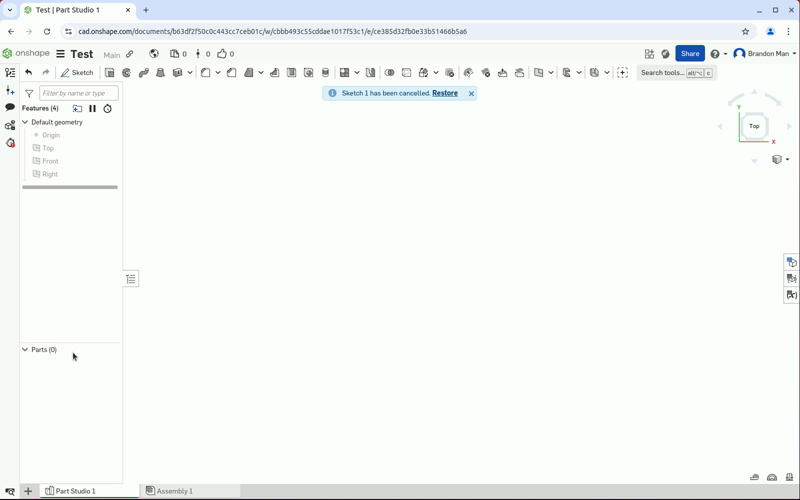
key(space)
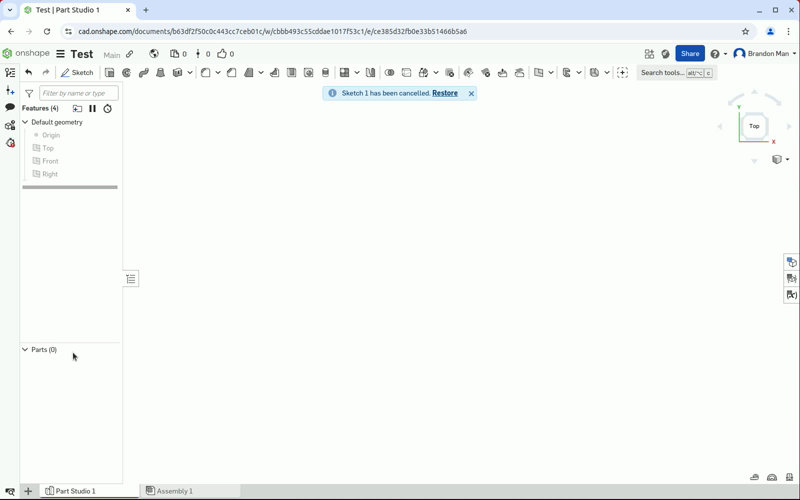
key_down(shift)
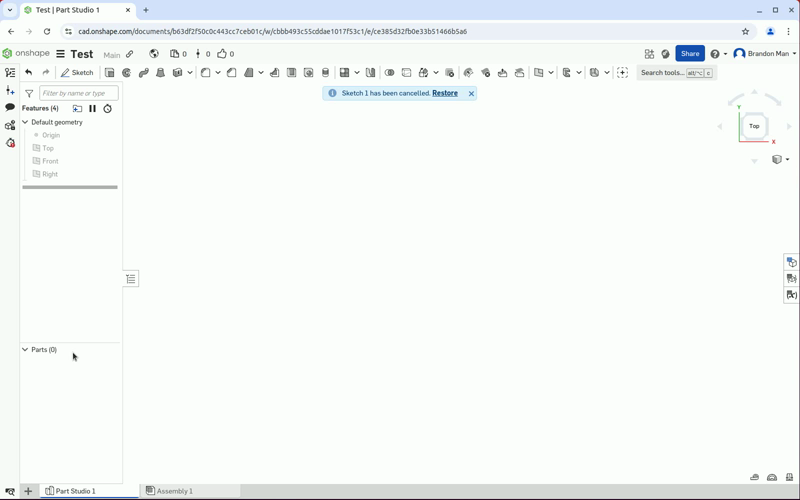
key(up)
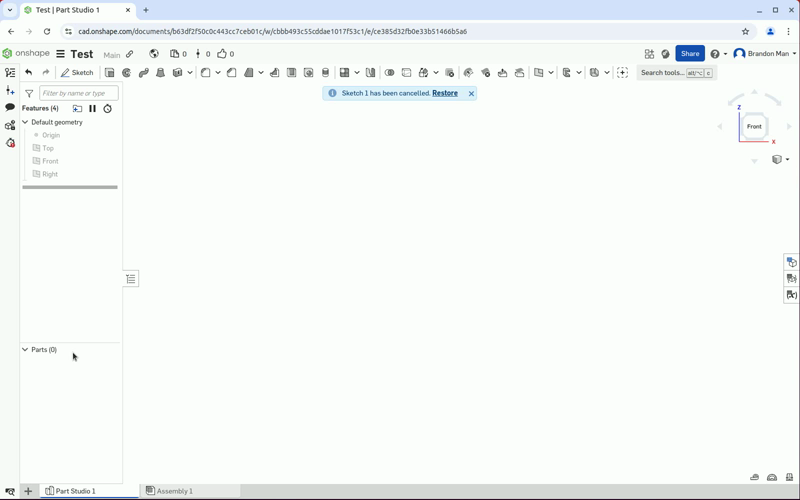
key_up(shift)
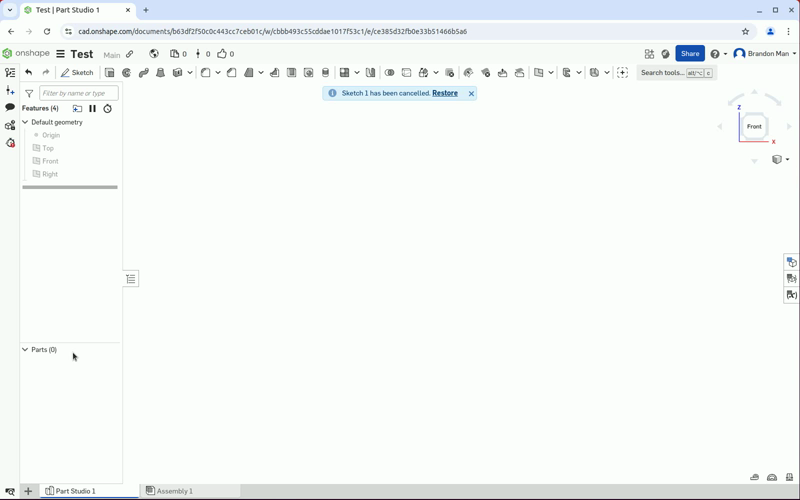
mouse_move(73, 352)
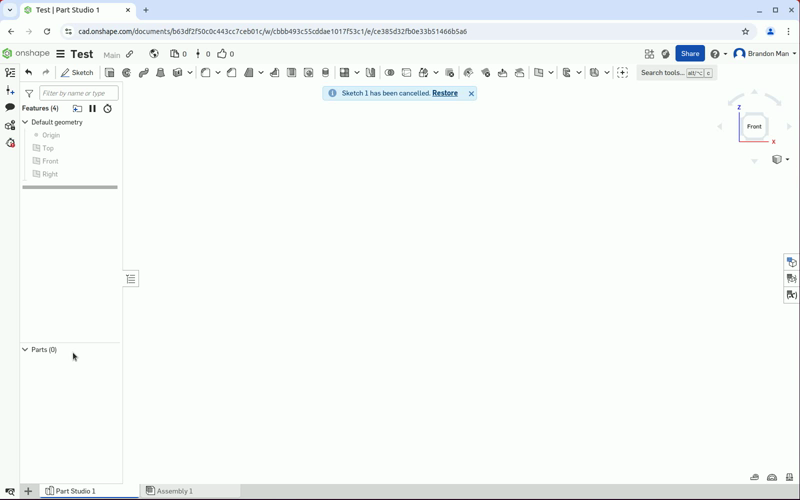
key(shift+y)
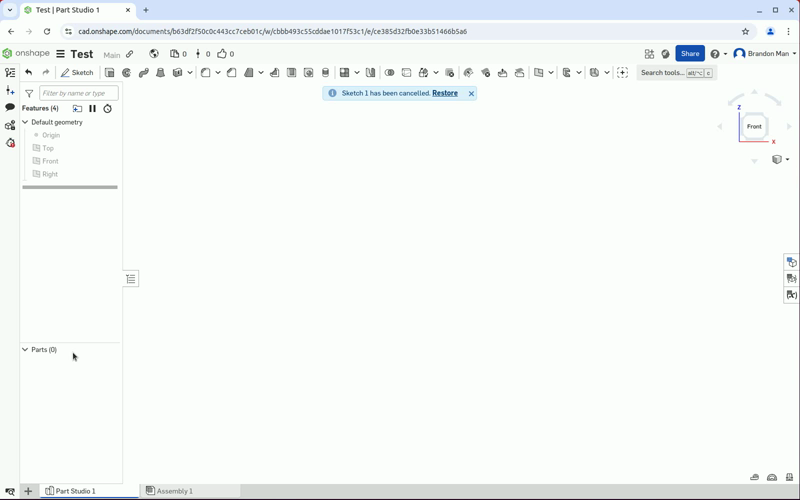
key(shift+s)
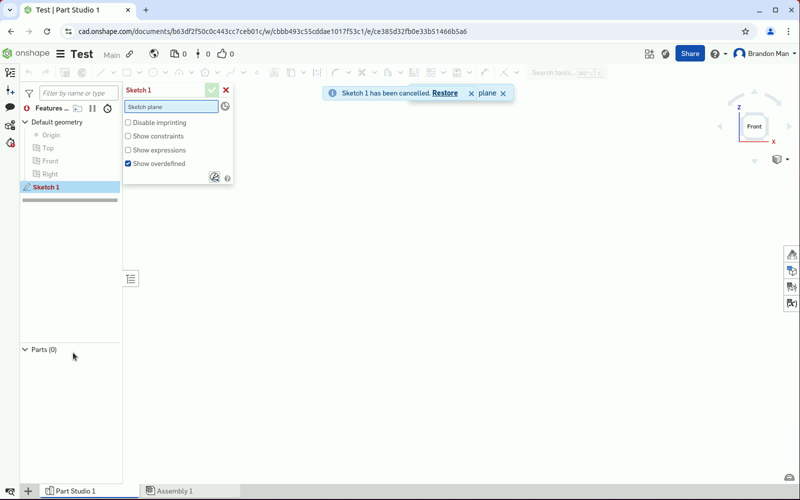
mouse_move(73, 163)
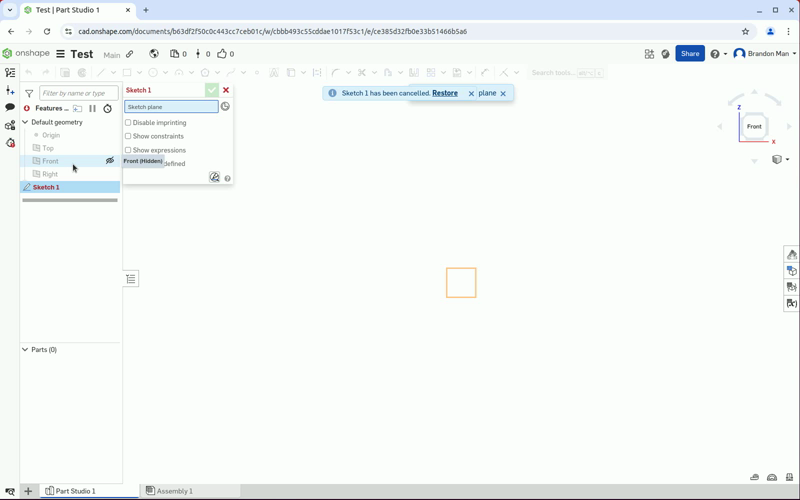
click(73, 163)
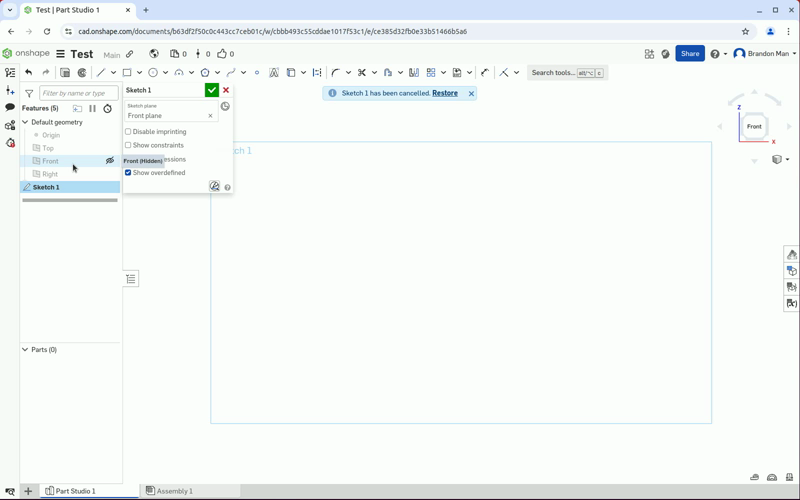
mouse_move(73, 352)
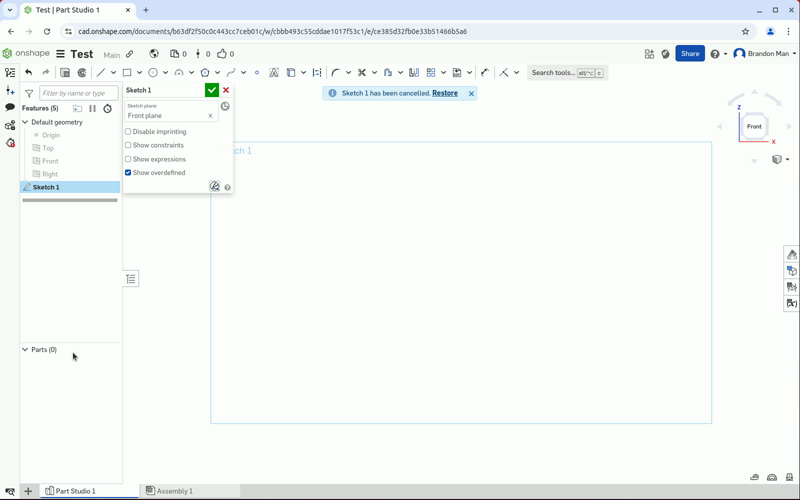
key(y)
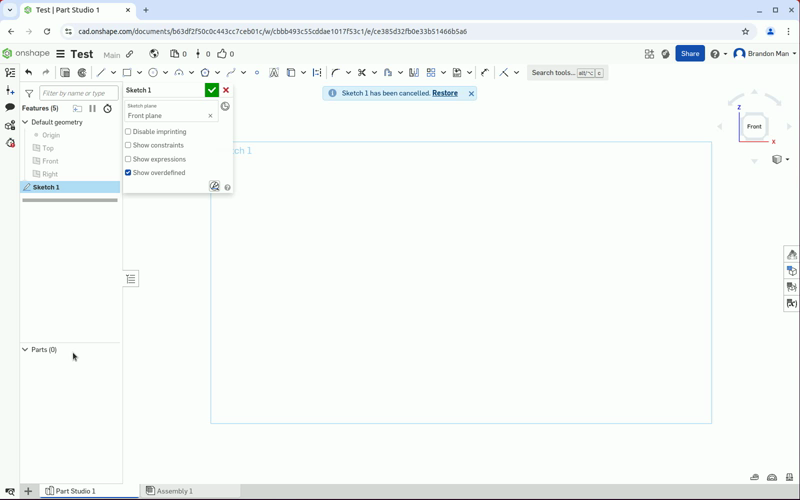
key(a)
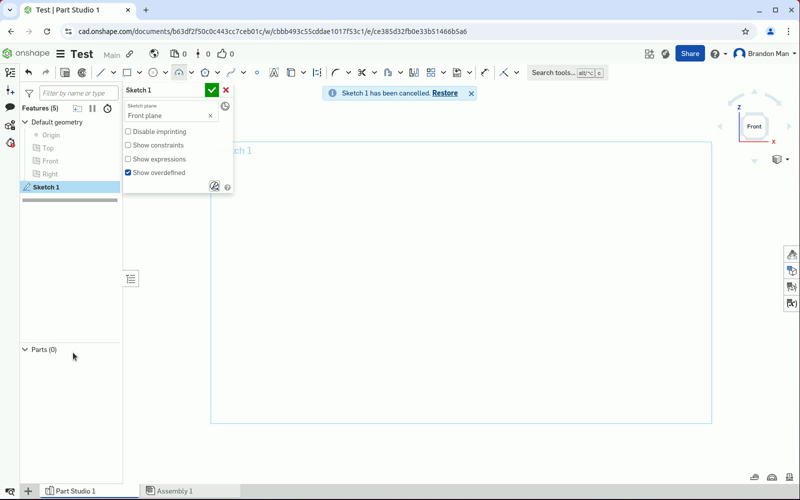
key_down(shift)
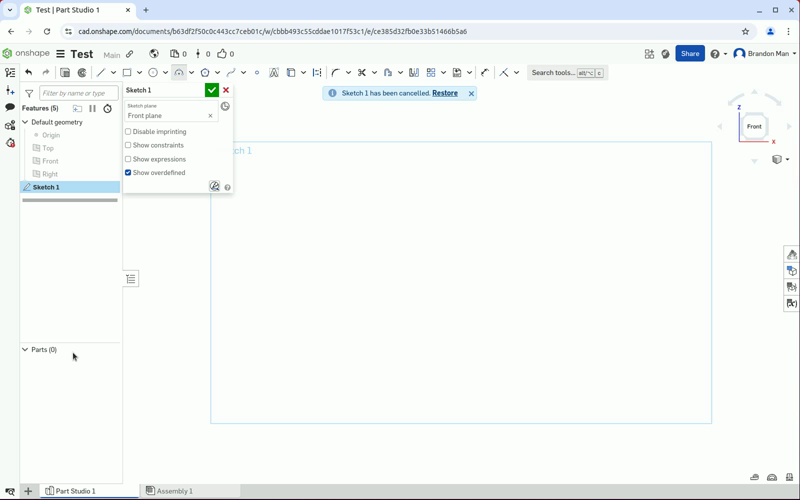
mouse_move(404, 258)
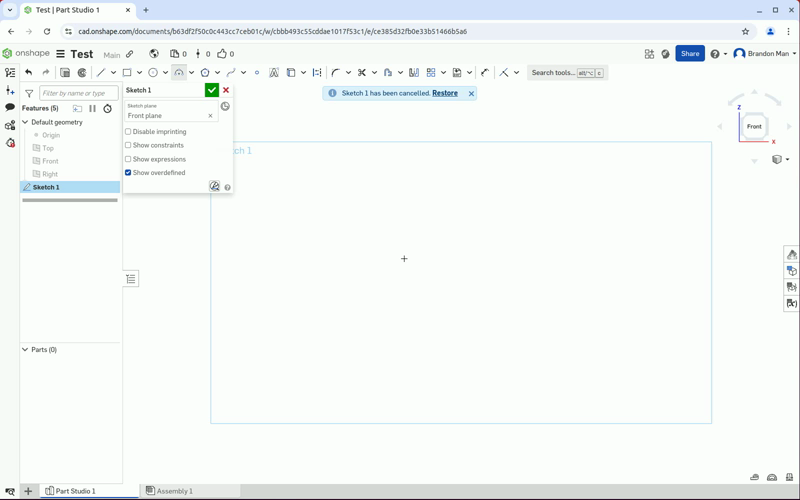
click(404, 258)
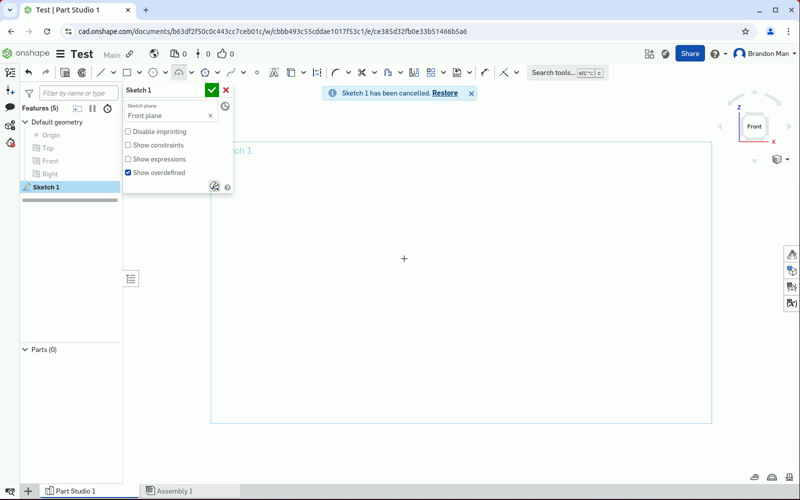
key_up(shift)
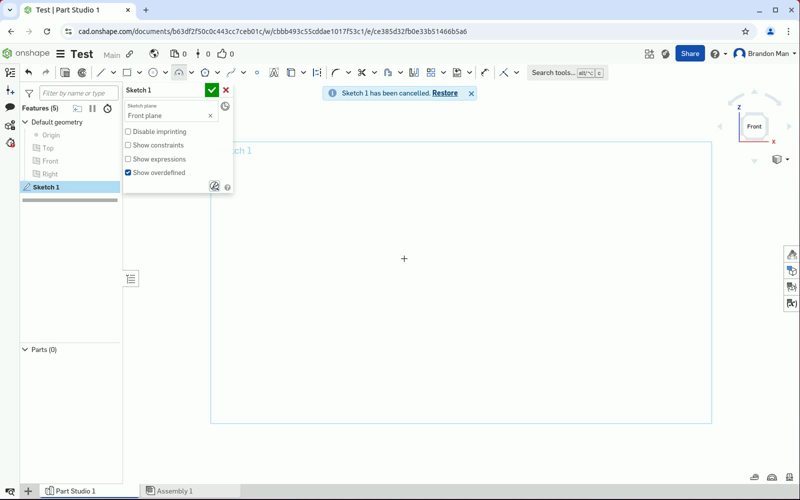
key_down(shift)
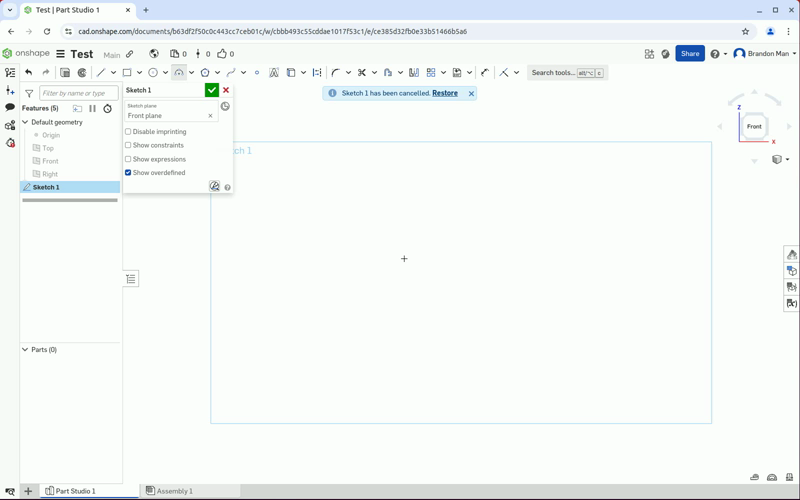
mouse_move(516, 258)
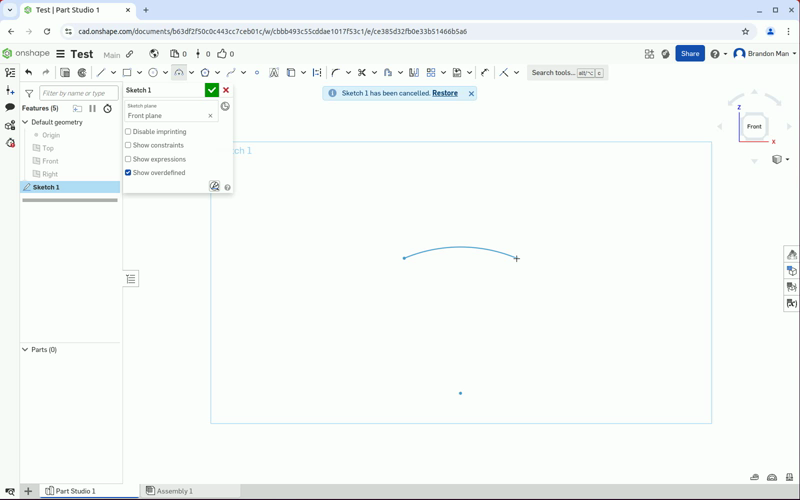
click(516, 258)
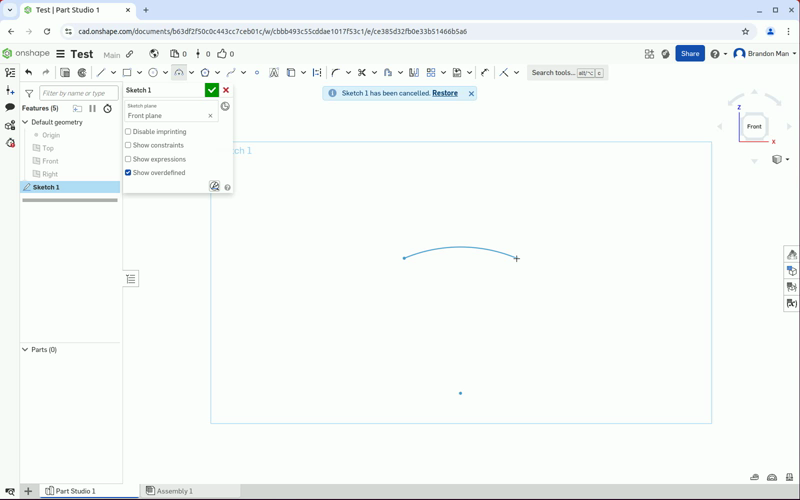
mouse_move(460, 344)
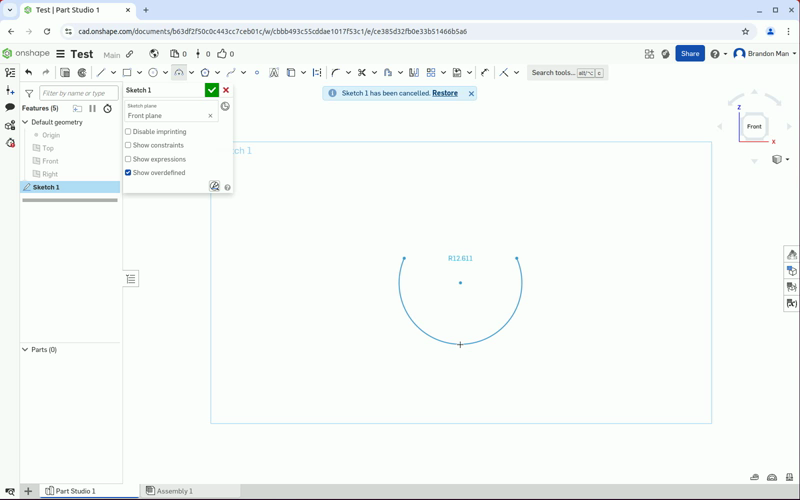
click(460, 344)
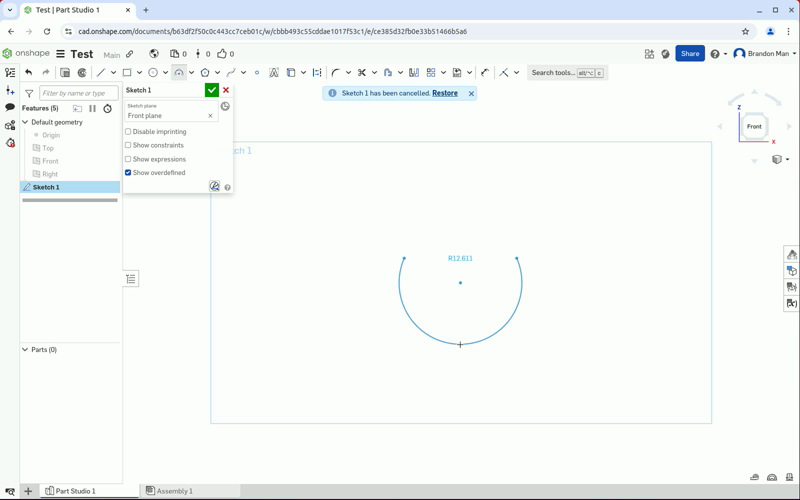
key_up(shift)
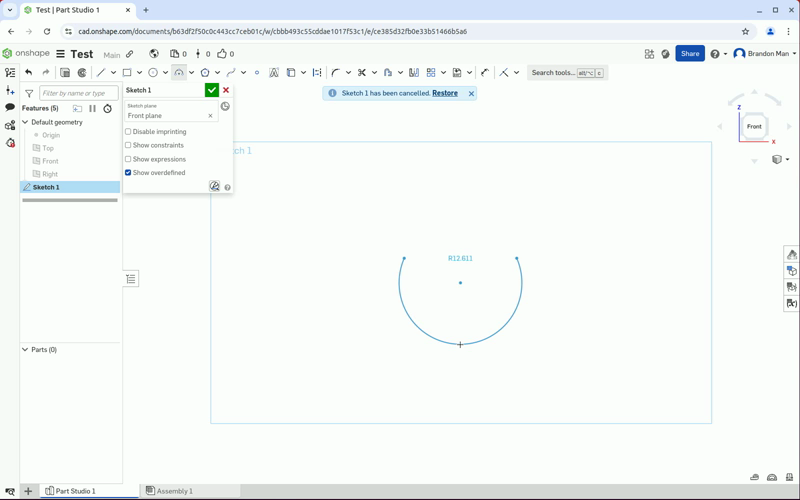
key(esc)
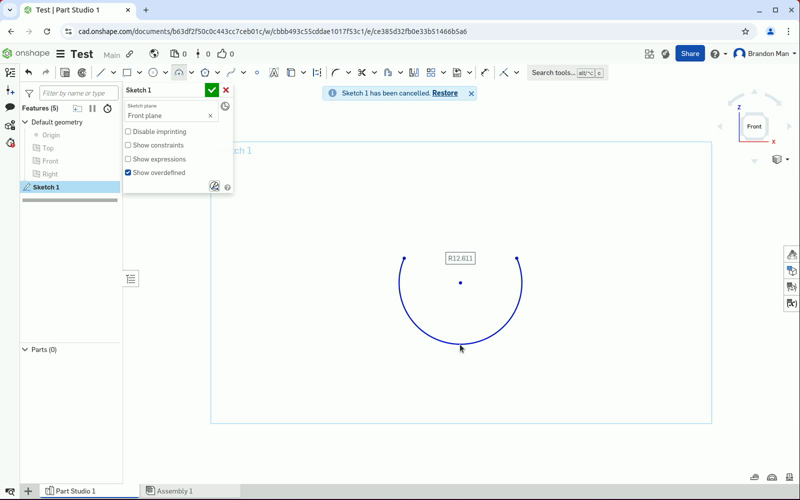
key(l)
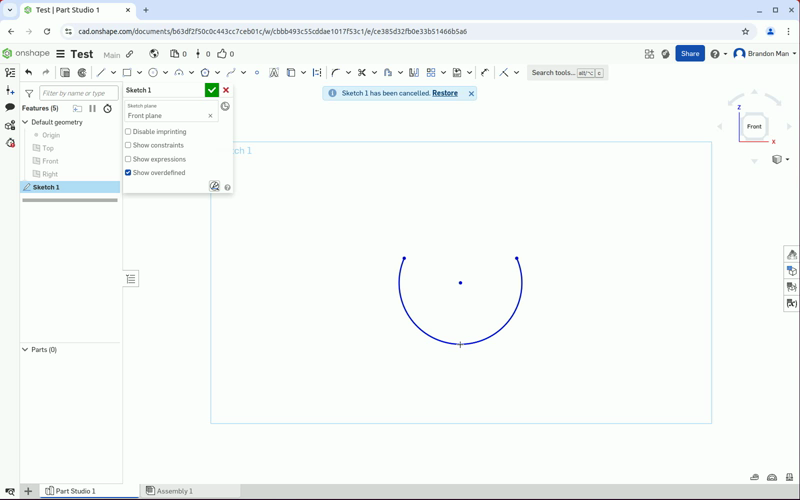
mouse_move(516, 258)
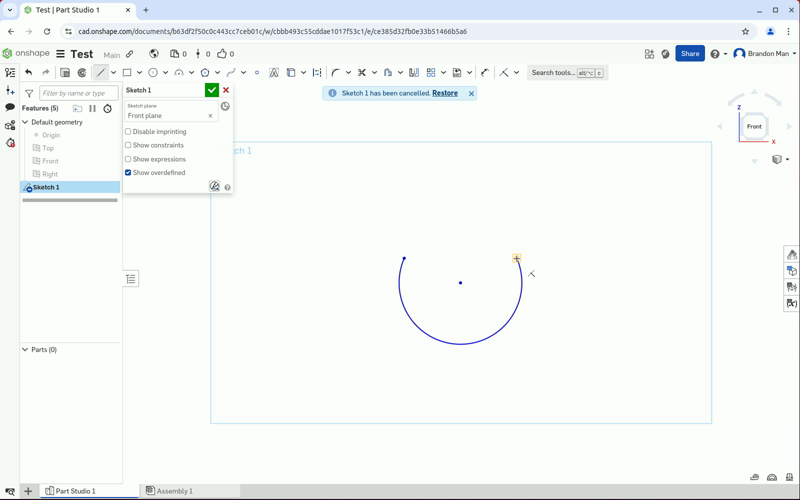
click(516, 258)
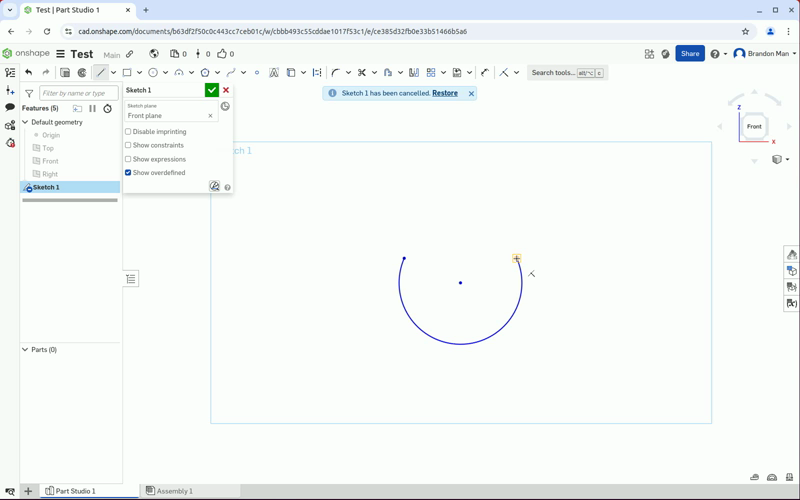
key_down(shift)
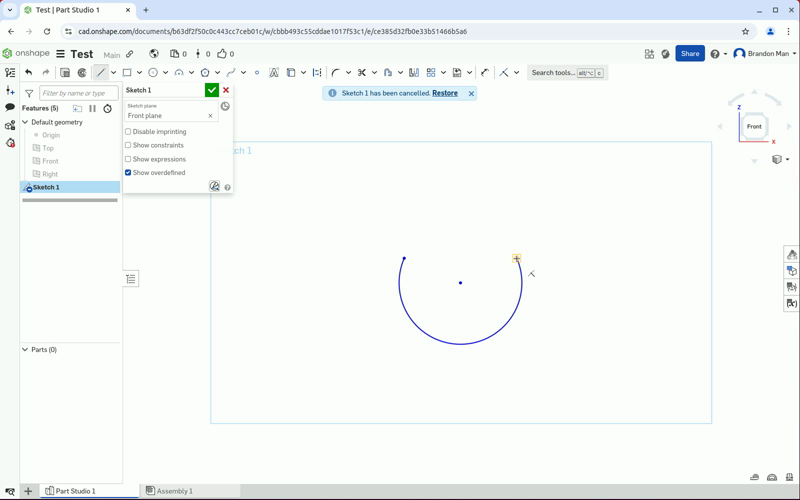
mouse_move(488, 195)
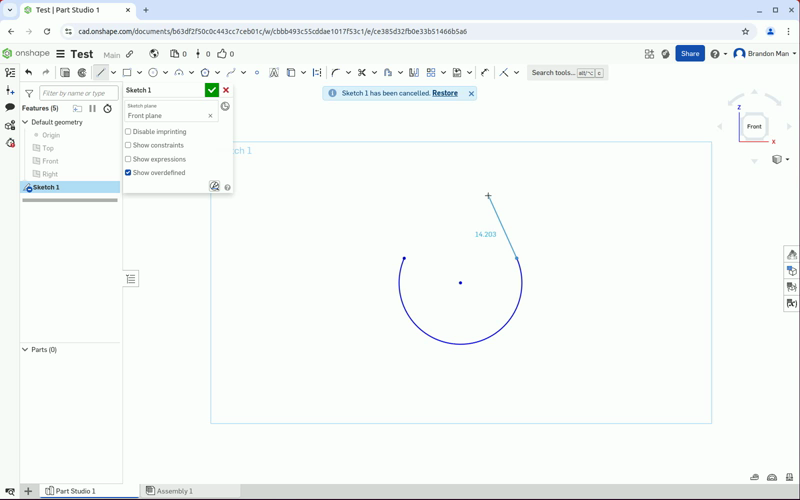
click(488, 195)
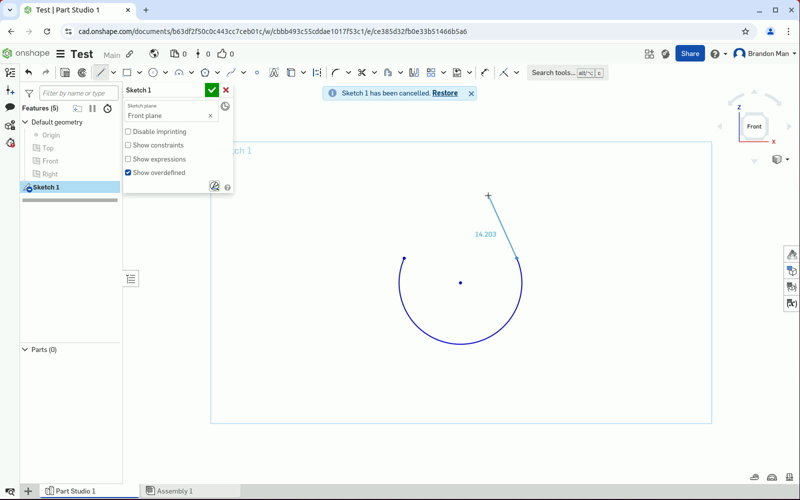
key_up(shift)
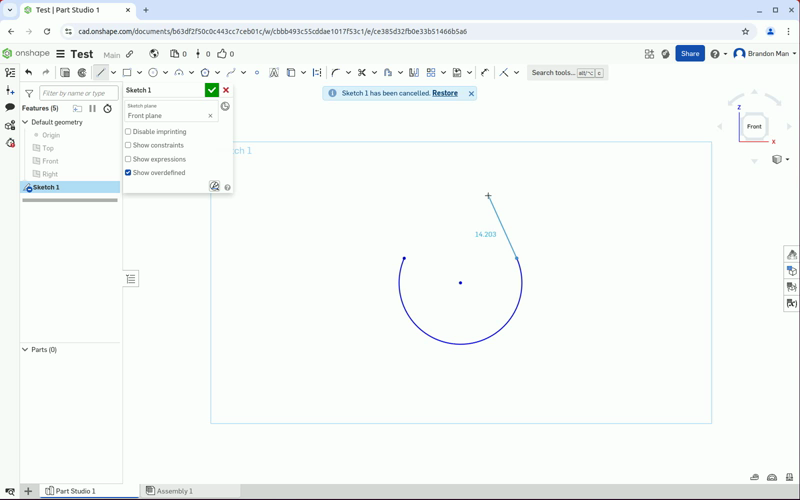
key(esc)
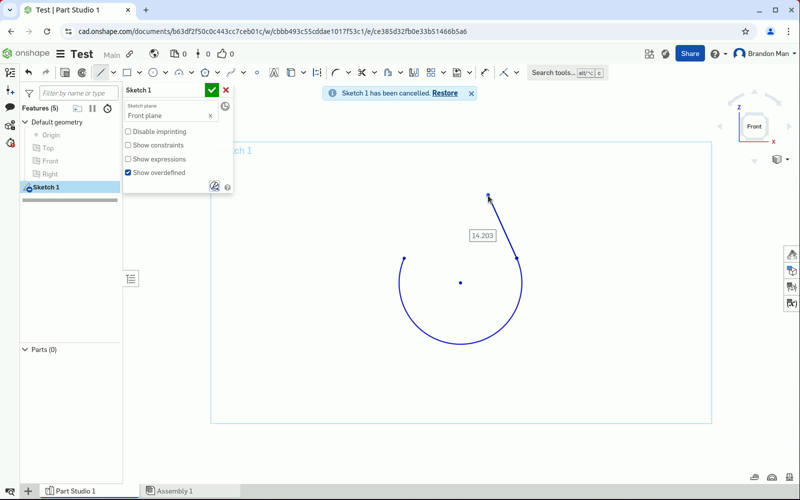
key(a)
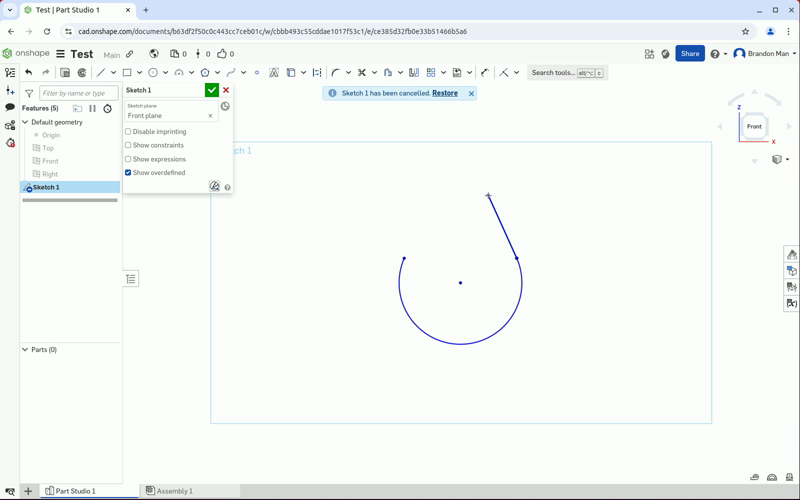
mouse_move(488, 195)
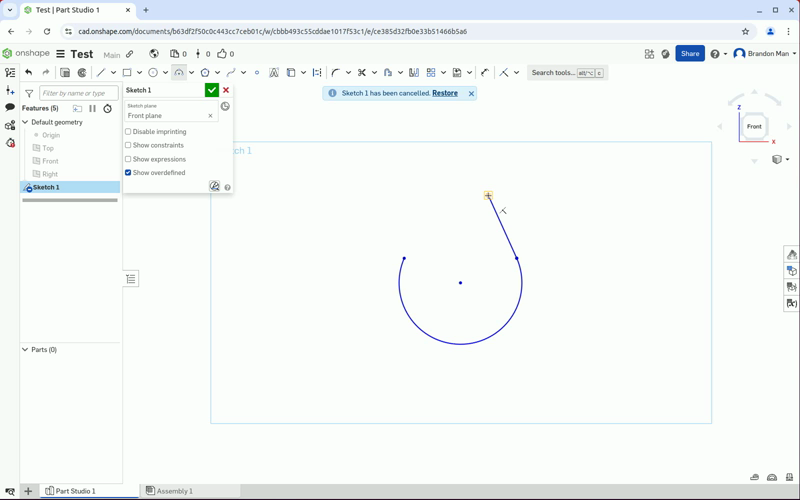
click(488, 195)
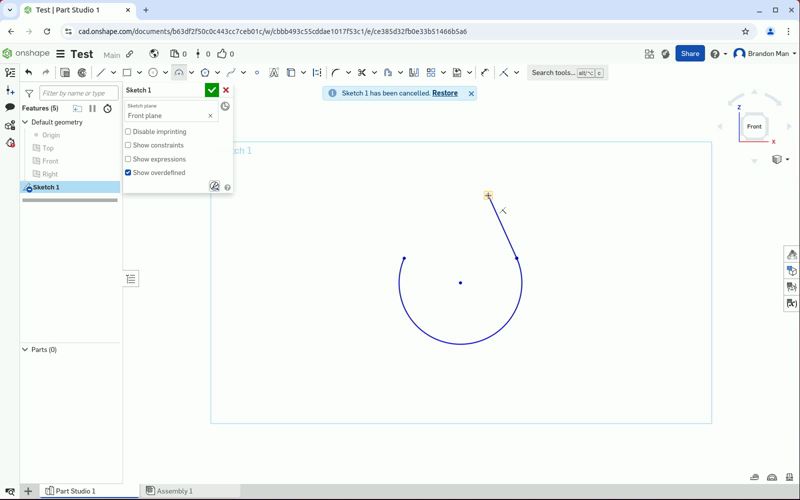
key_down(shift)
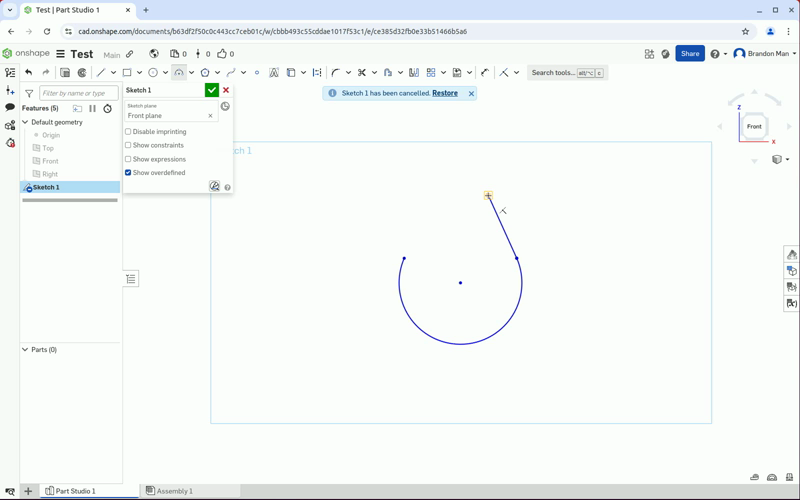
mouse_move(432, 195)
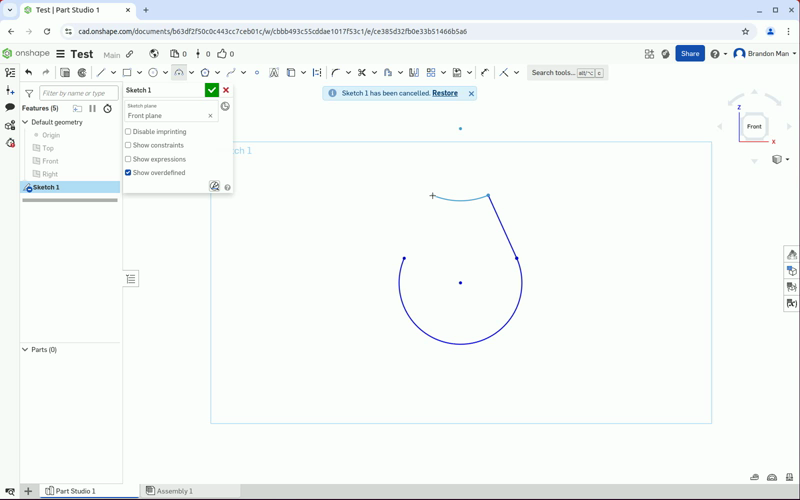
click(432, 195)
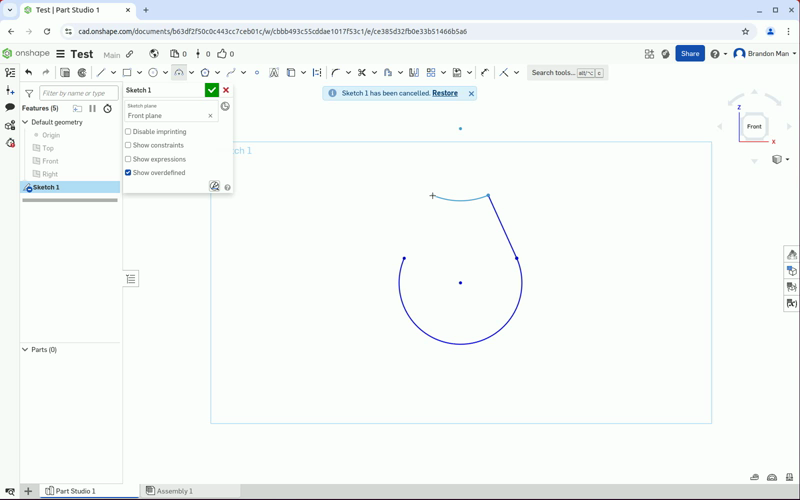
mouse_move(460, 177)
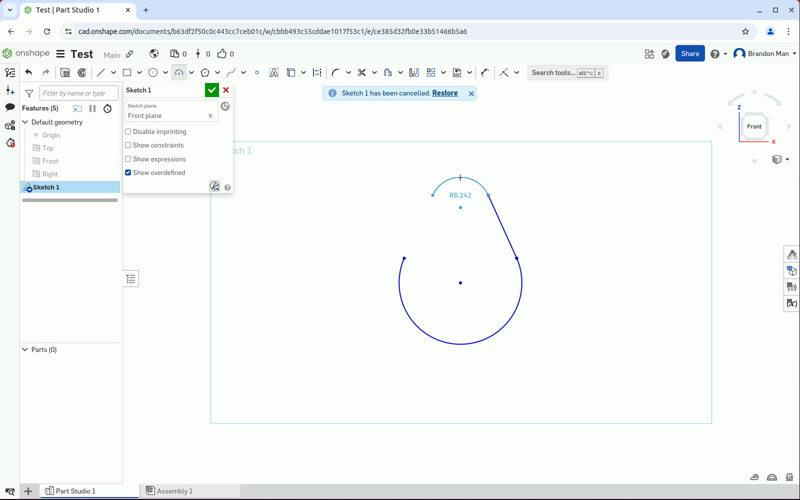
click(460, 177)
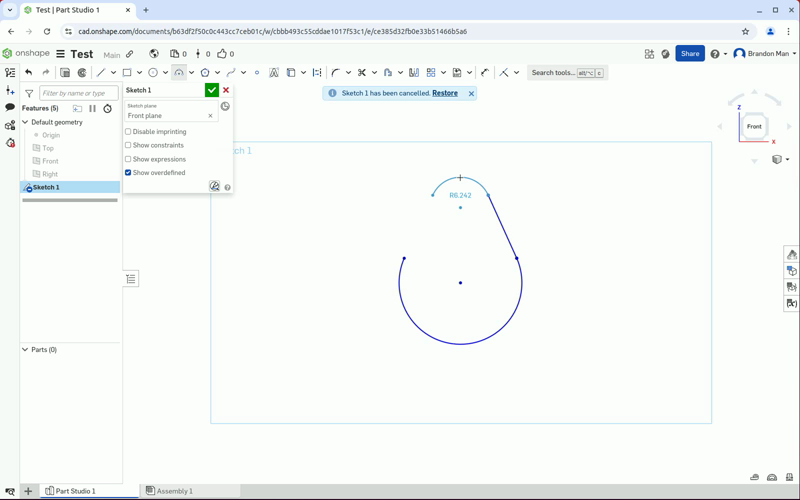
key_up(shift)
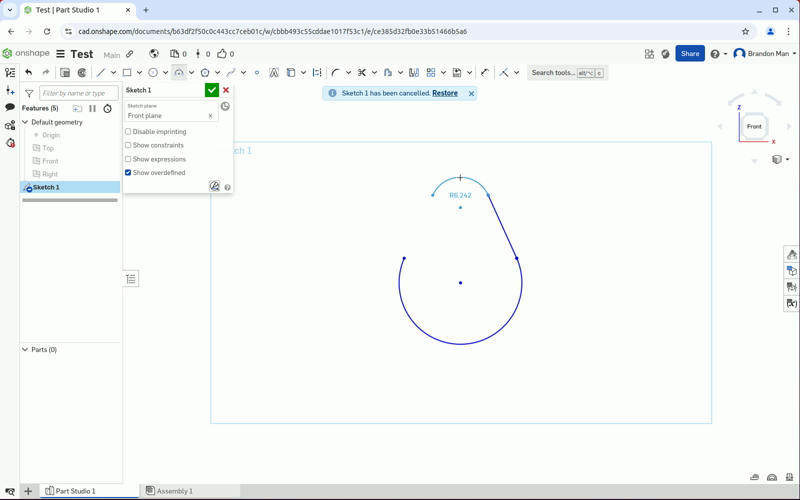
key(esc)
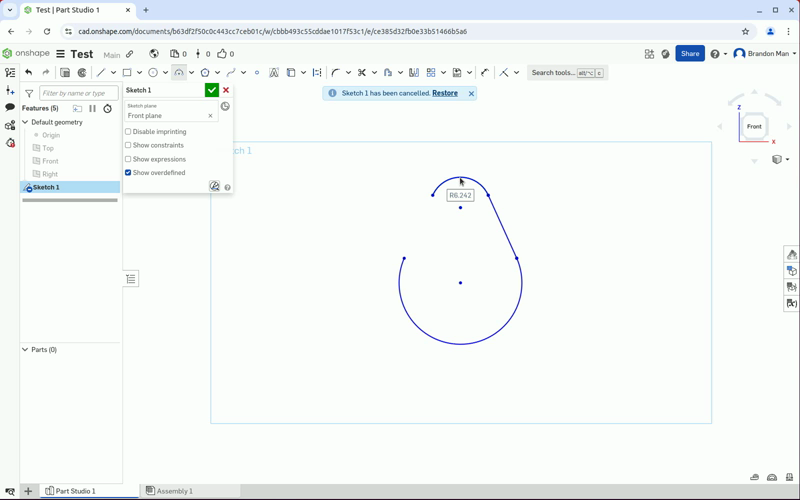
key(l)
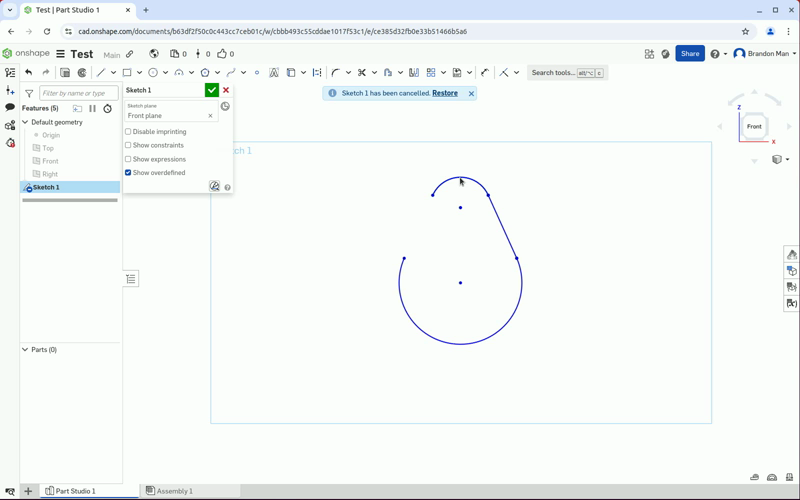
mouse_move(432, 195)
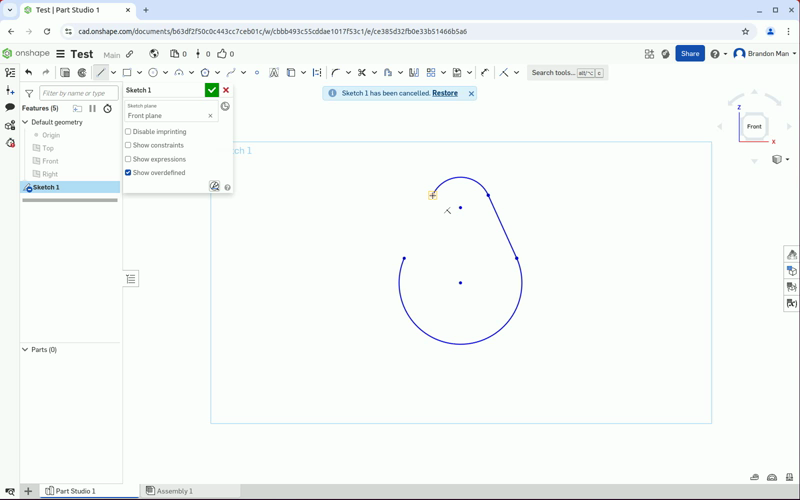
click(432, 195)
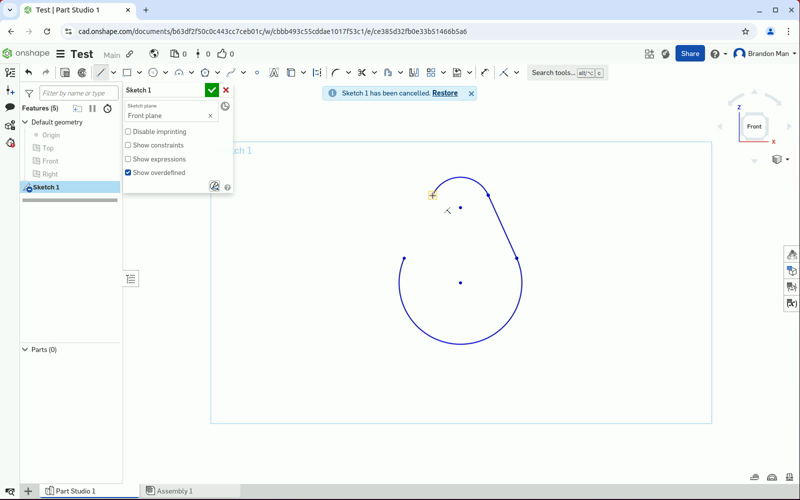
key_down(shift)
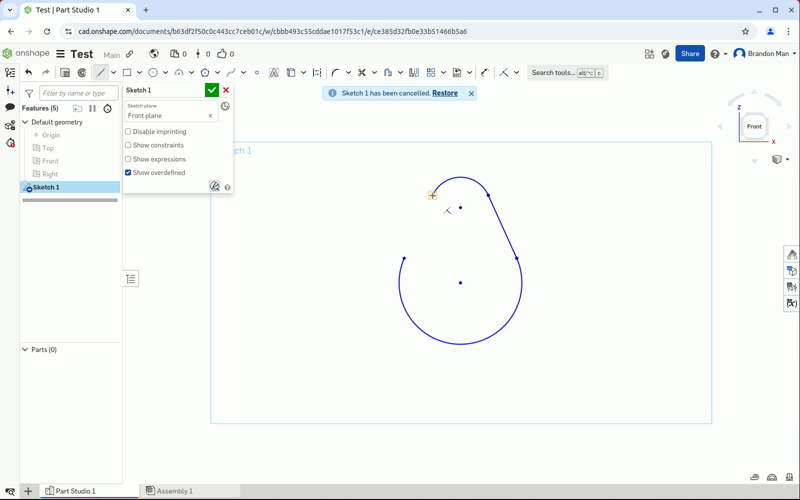
mouse_move(404, 258)
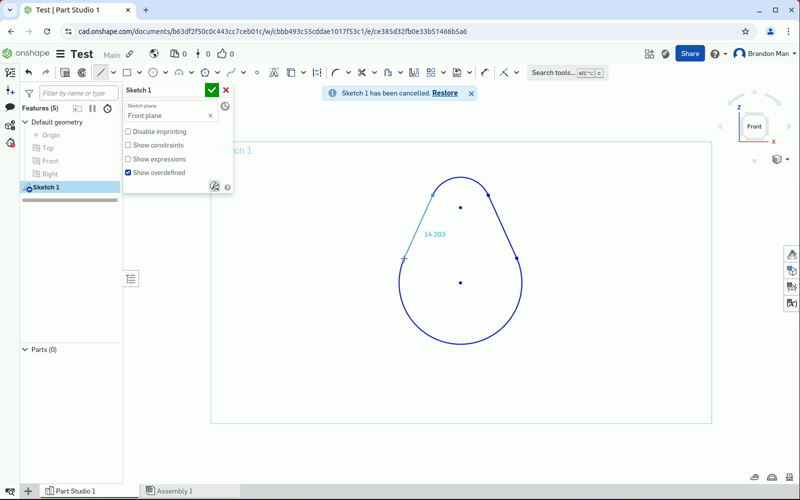
key_up(shift)
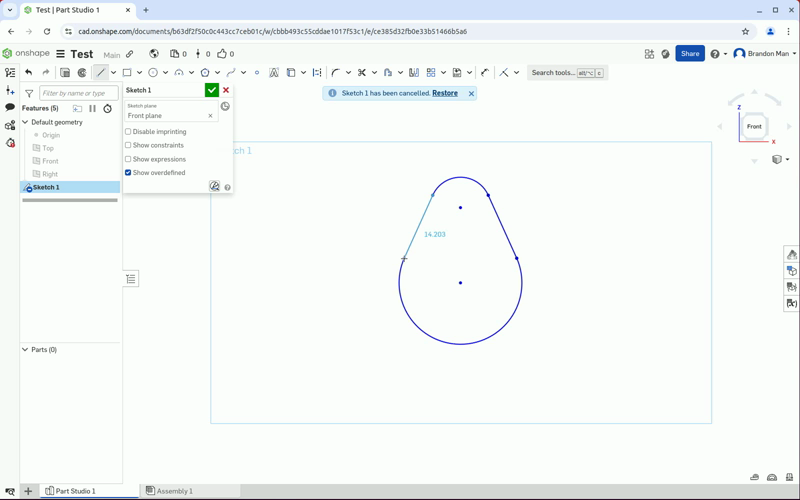
click(404, 258)
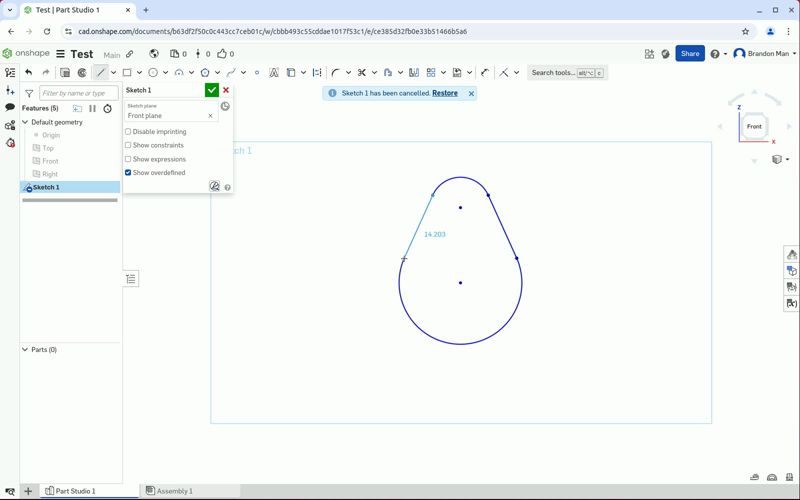
key(esc)
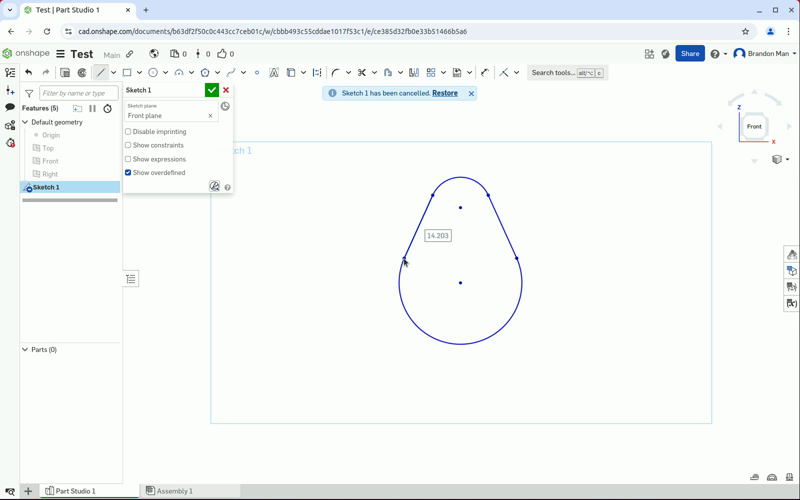
key(c)
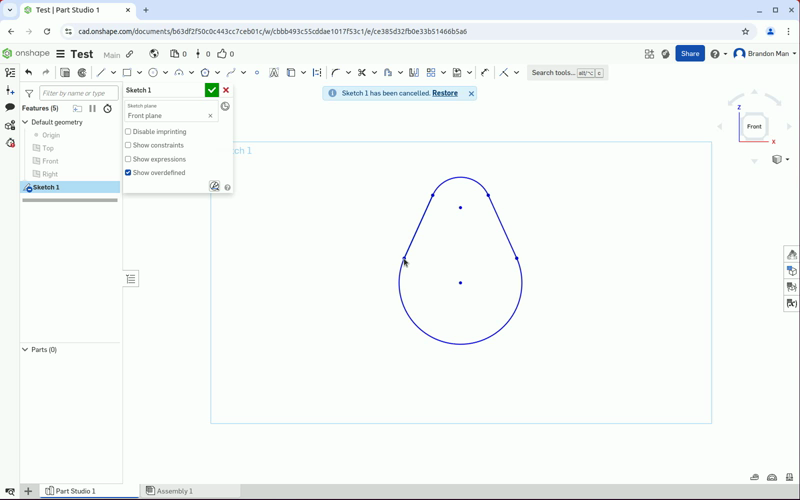
key_down(shift)
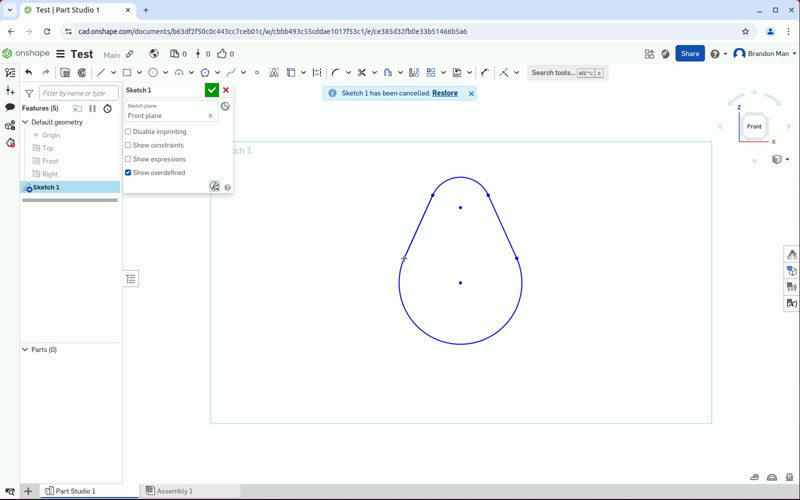
mouse_move(459, 207)
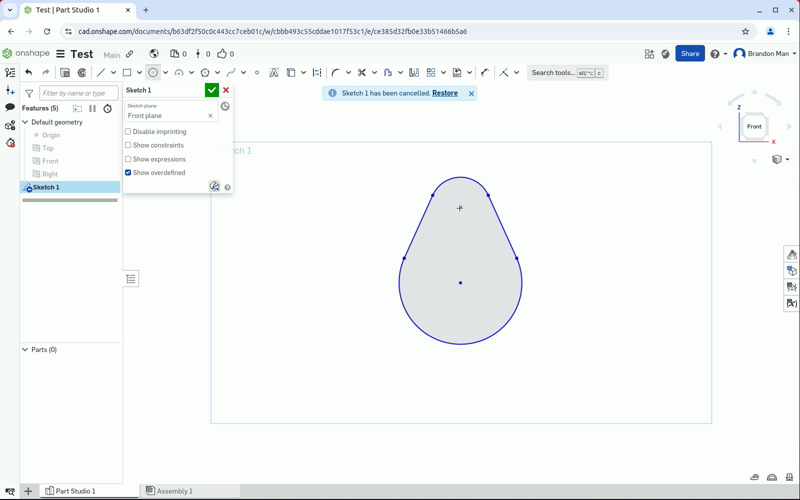
scroll(6)
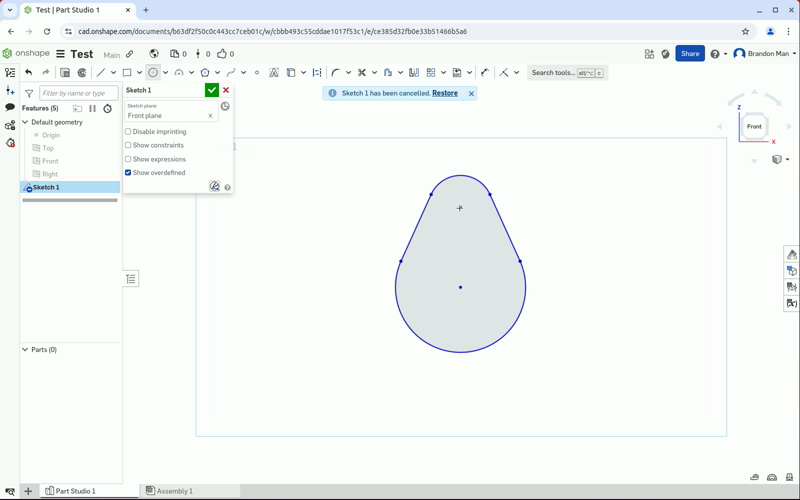
scroll(6)
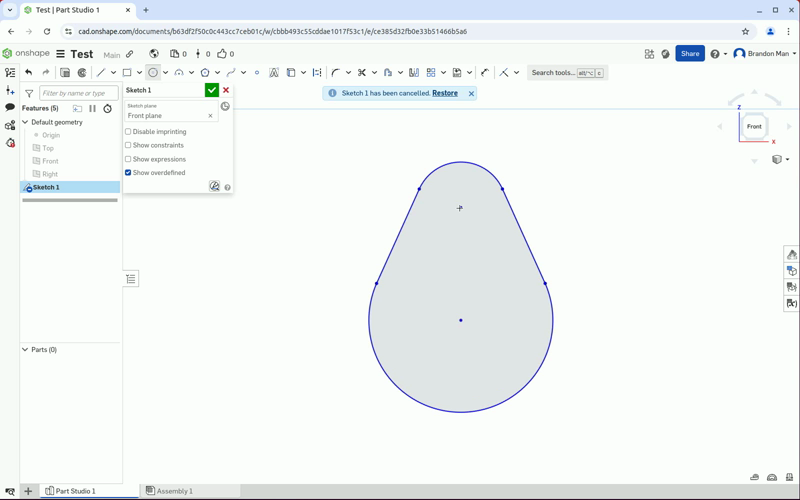
scroll(6)
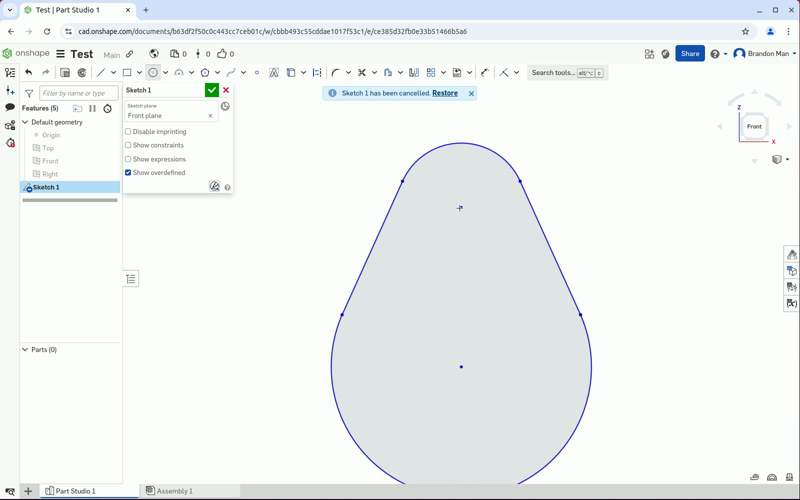
scroll(6)
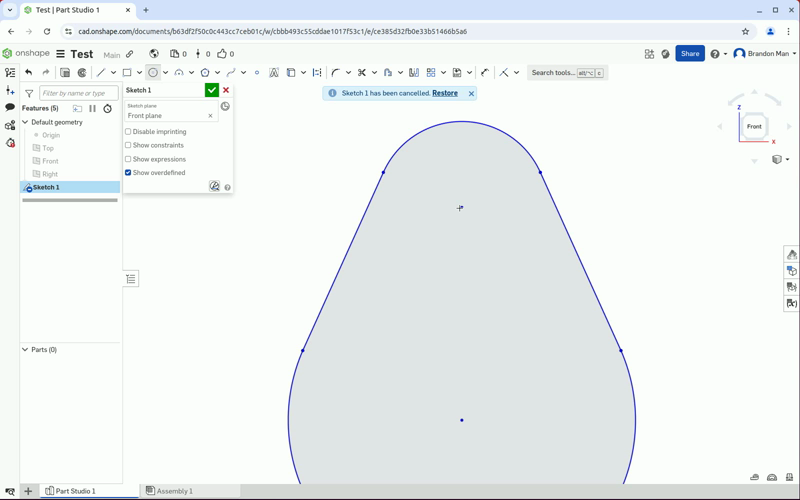
scroll(6)
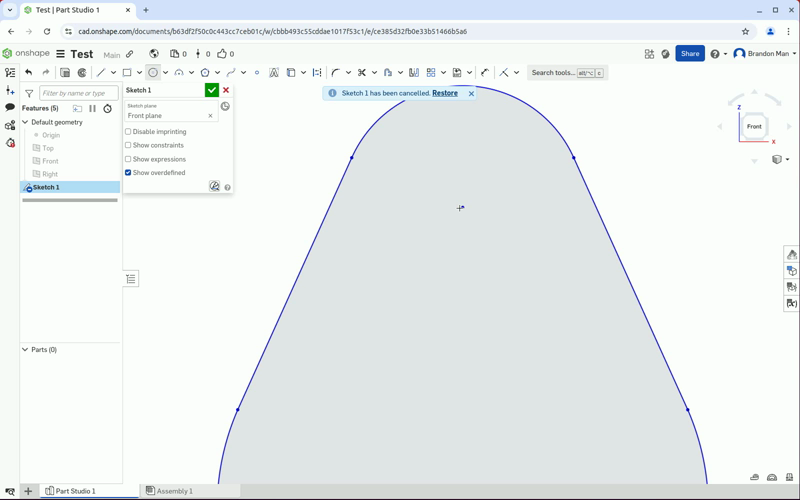
scroll(6)
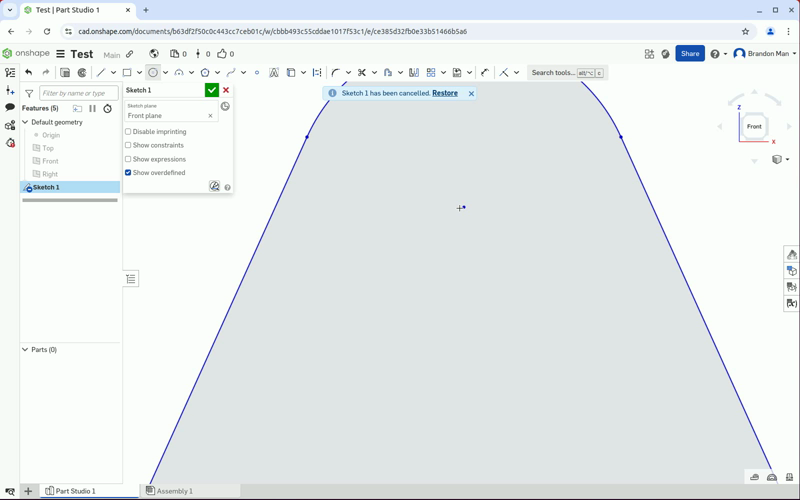
scroll(6)
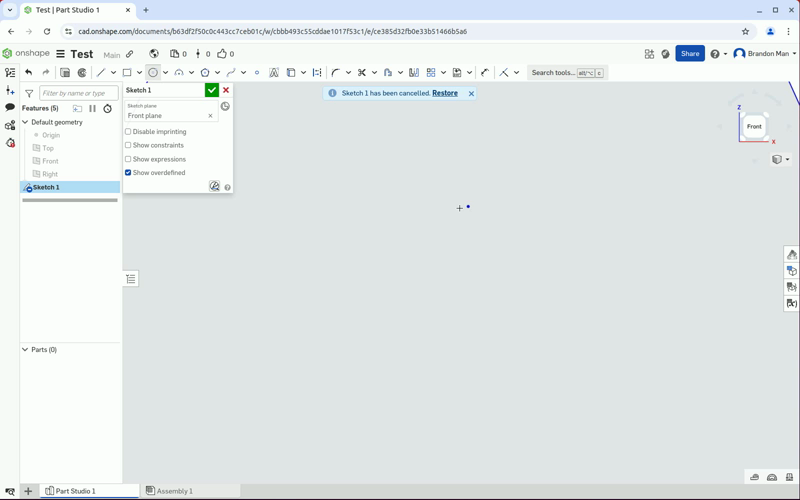
click(459, 207)
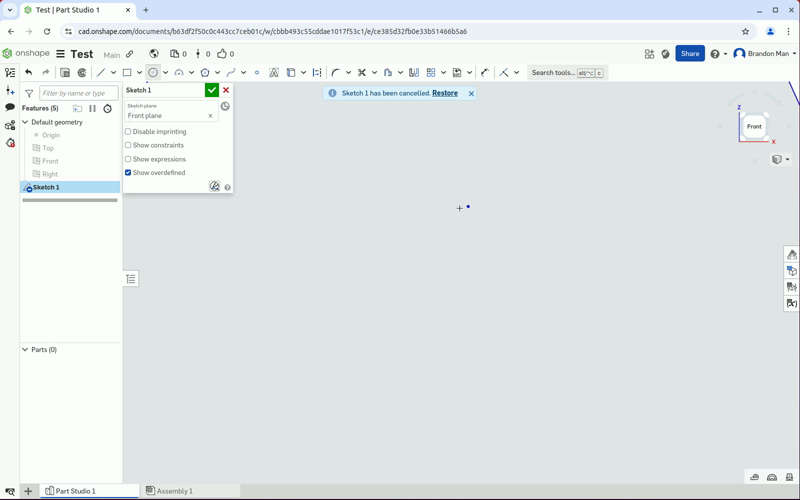
scroll(-6)
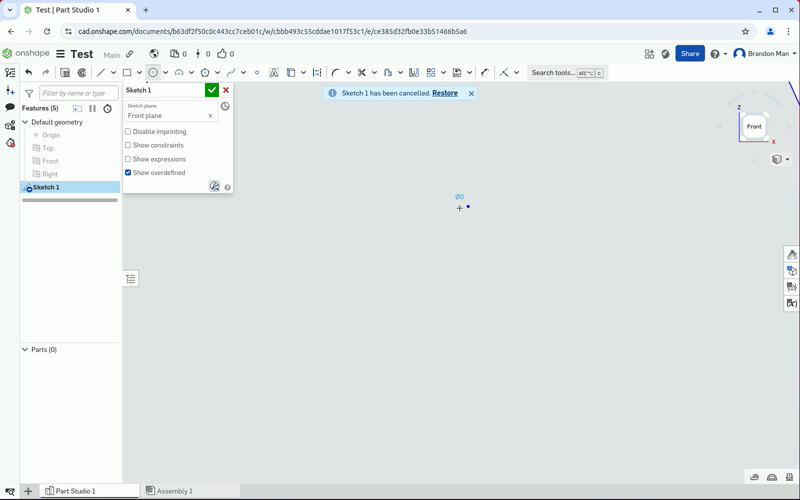
scroll(-6)
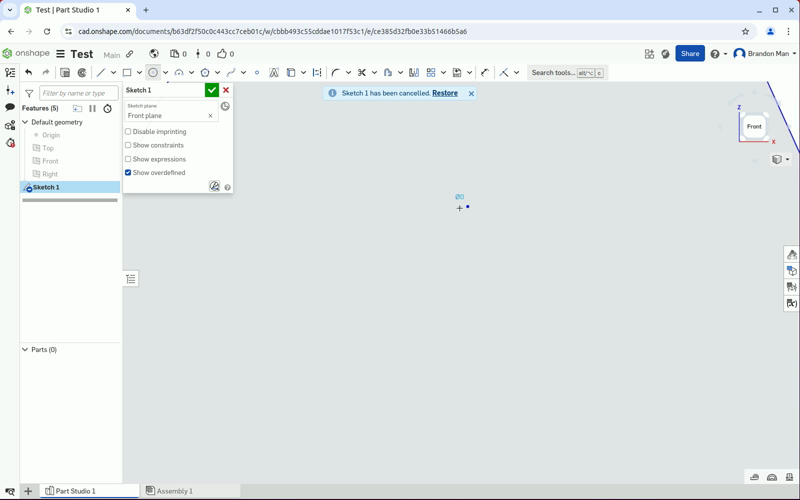
scroll(-6)
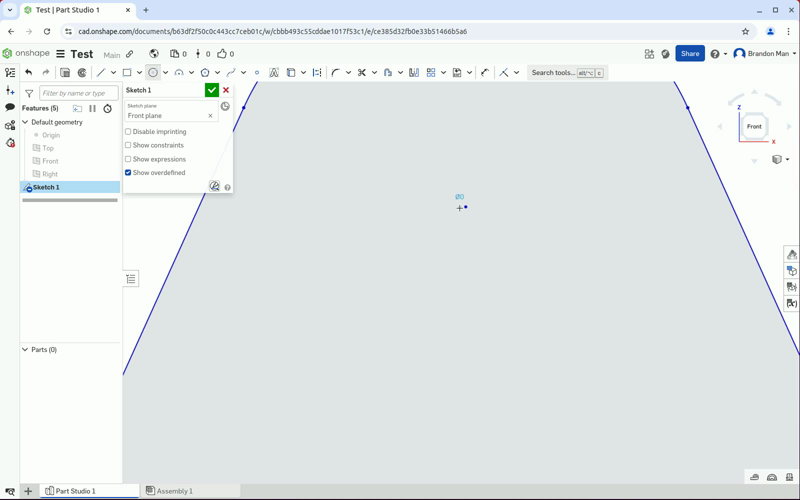
scroll(-6)
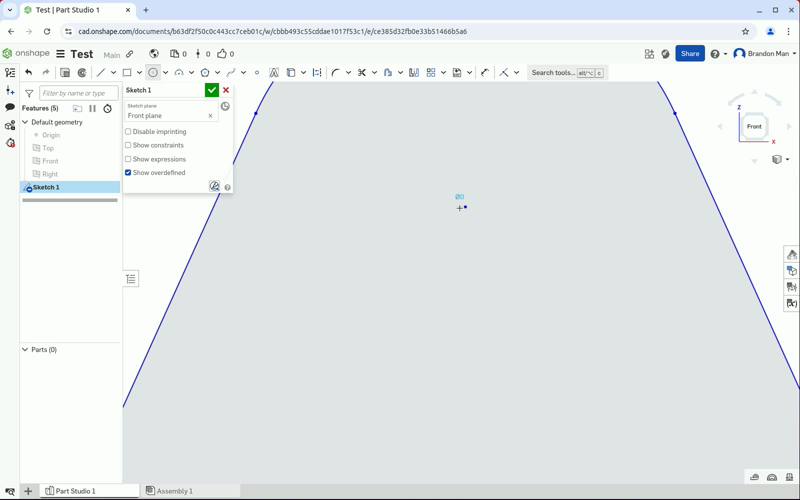
scroll(-6)
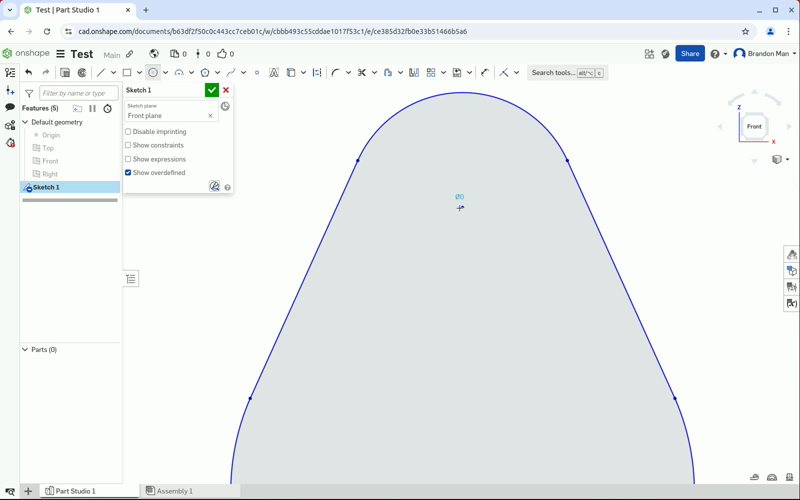
scroll(-6)
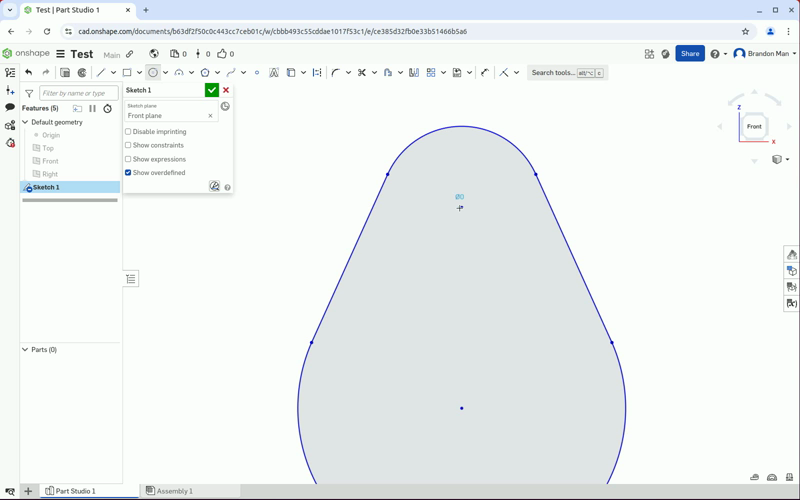
scroll(-6)
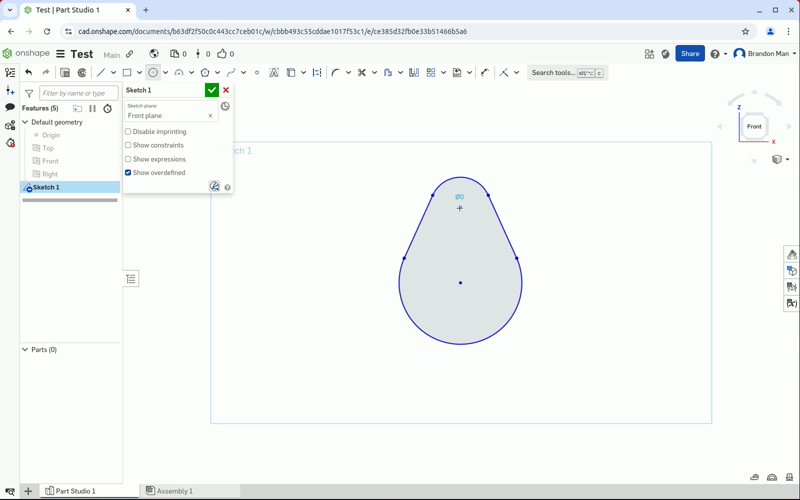
key_up(shift)
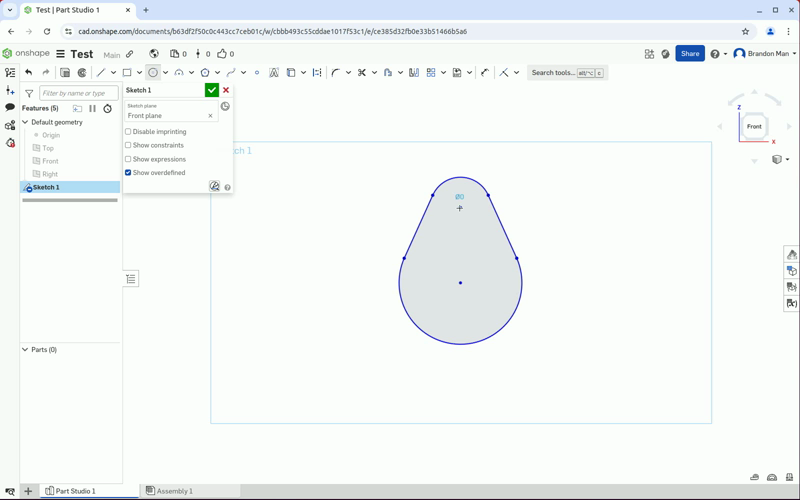
mouse_move(473, 207)
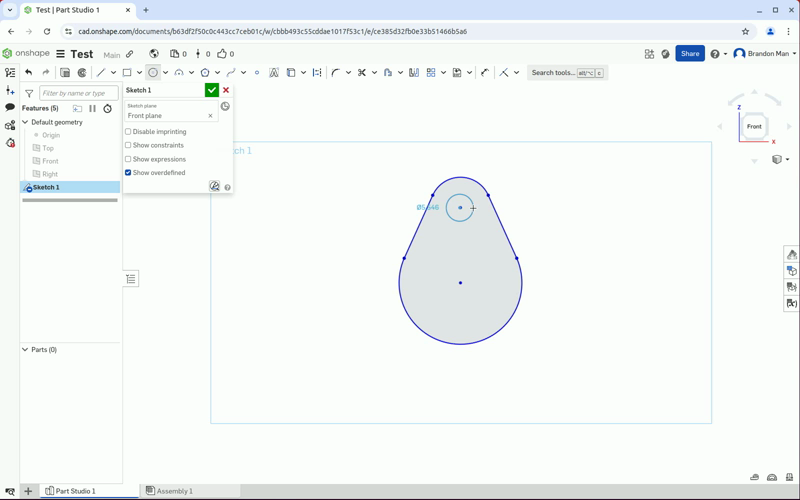
click(473, 207)
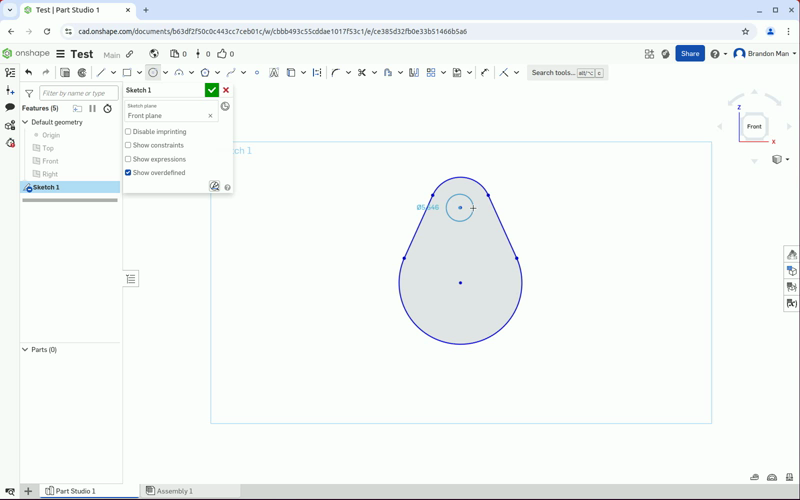
key(esc)
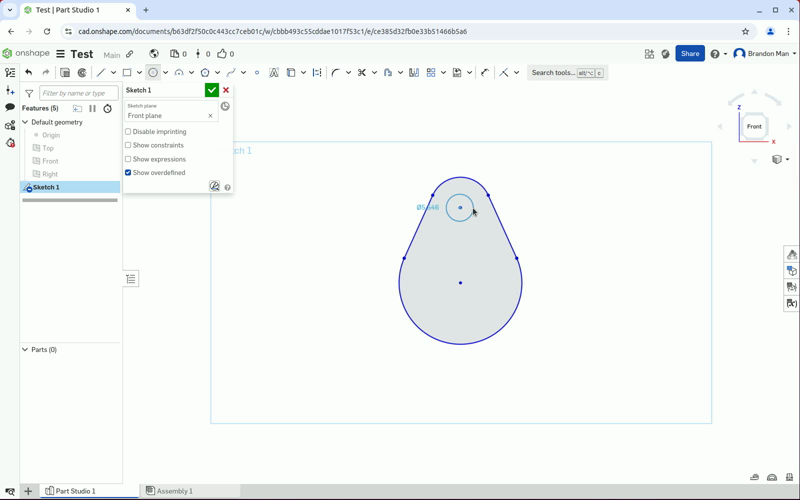
mouse_move(419, 277)
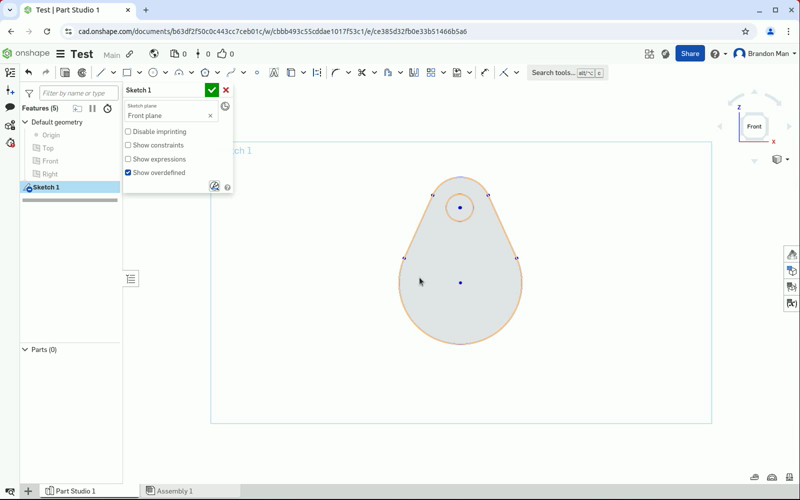
click(419, 277)
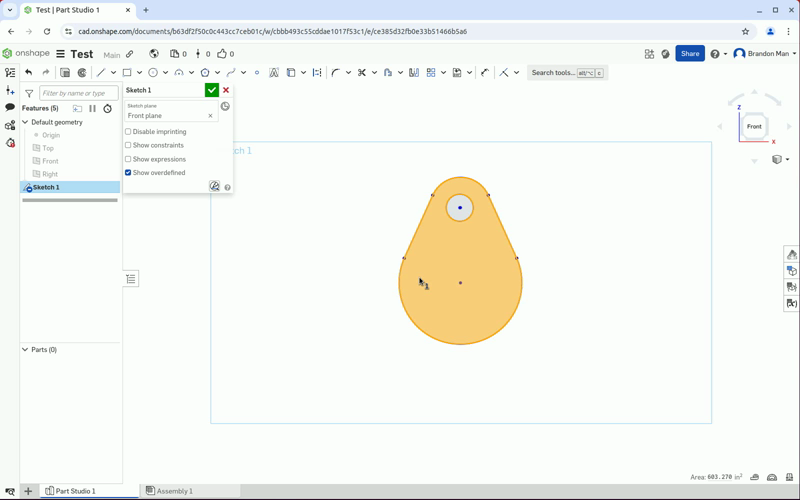
mouse_move(73, 352)
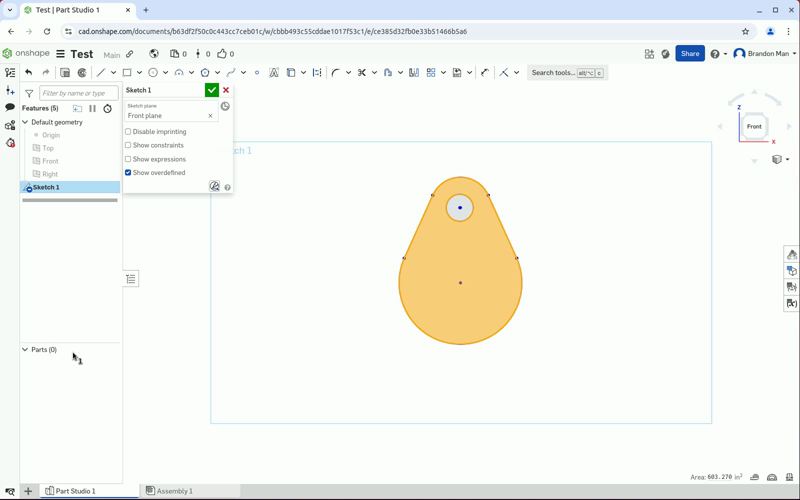
key(shift+y)
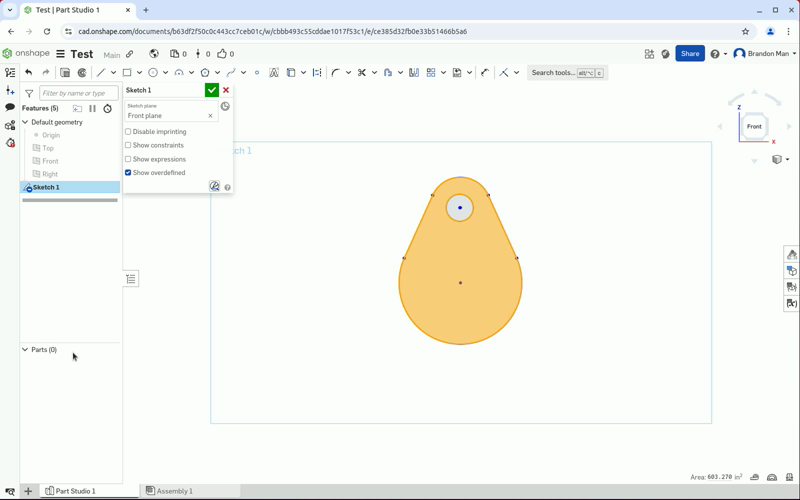
key(shift+e)
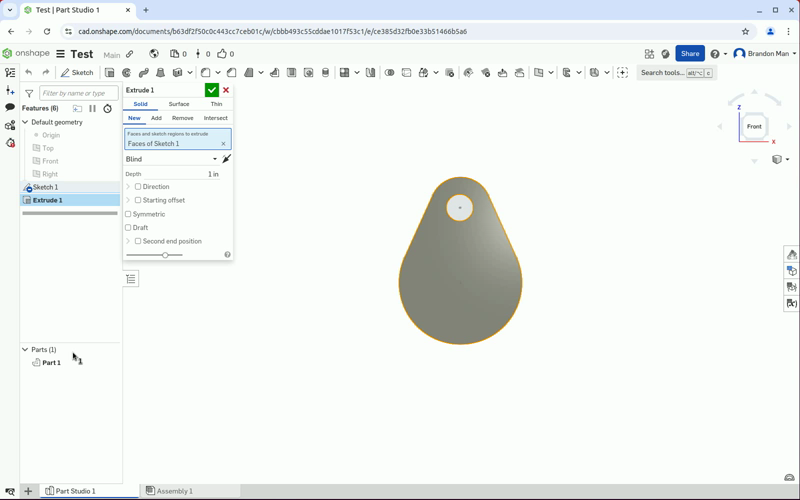
mouse_move(143, 106)
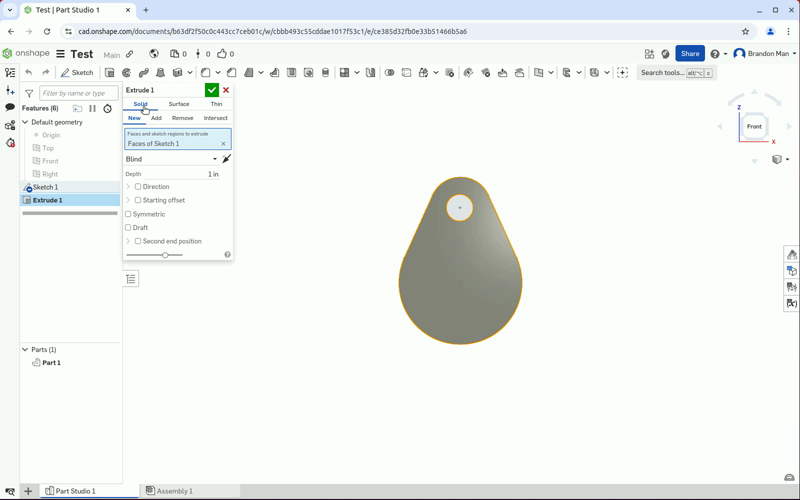
click(143, 106)
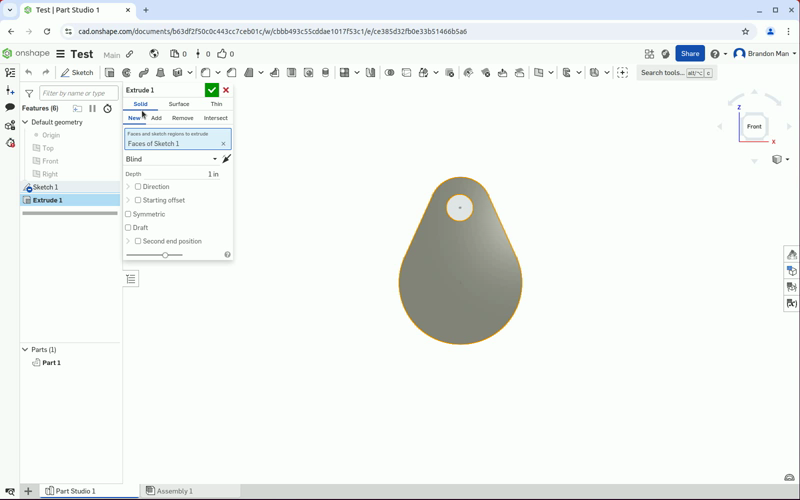
mouse_move(137, 120)
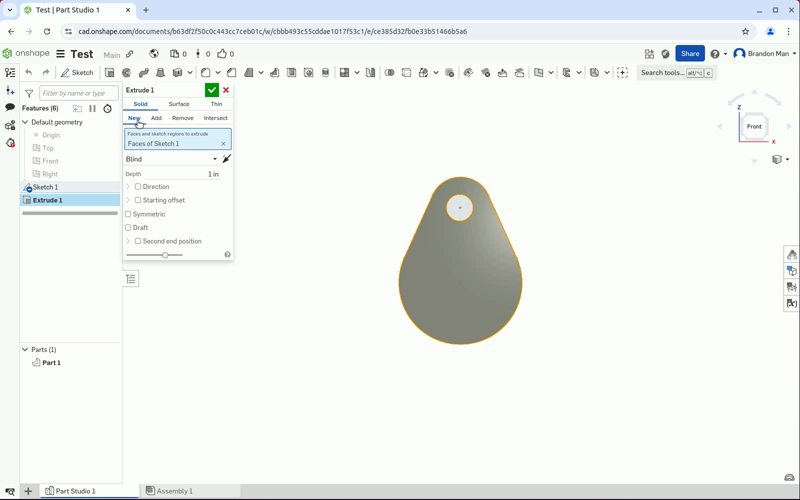
click(137, 120)
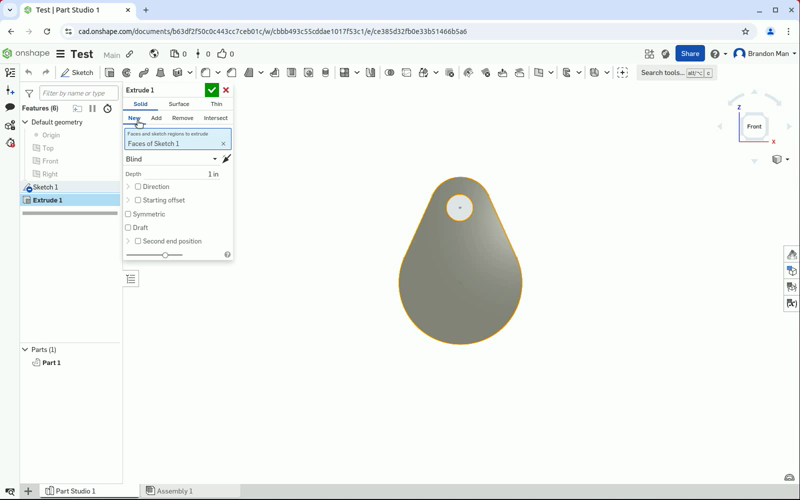
key(tab, 4)
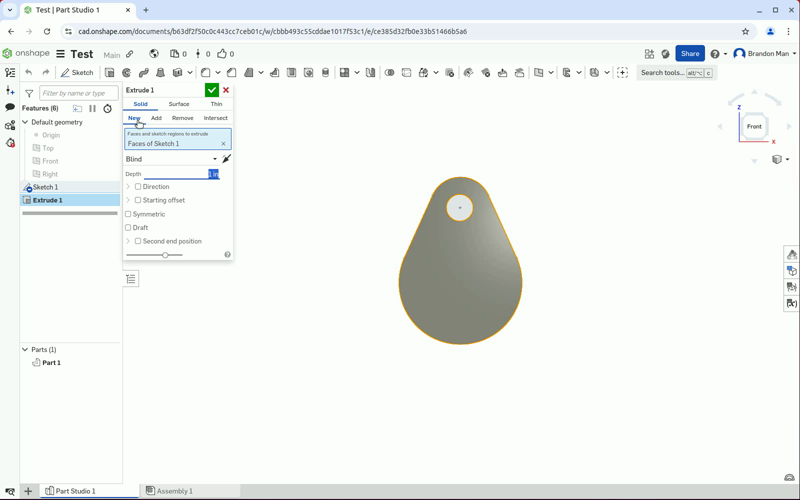
text(-5.777)
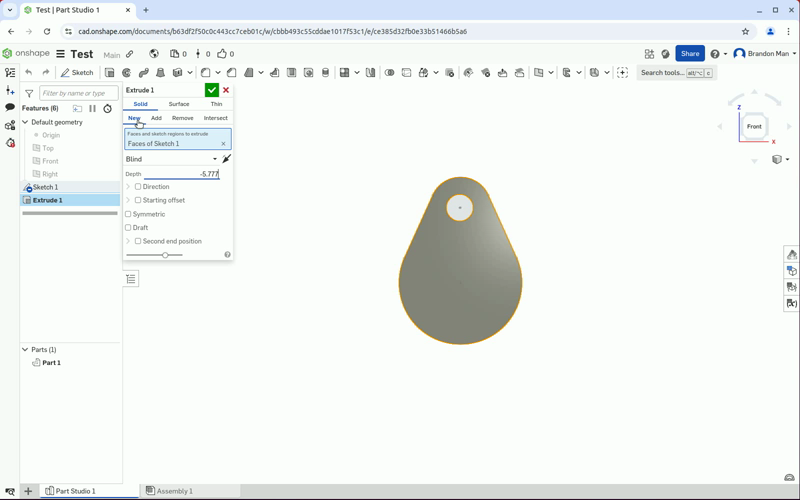
key(enter)
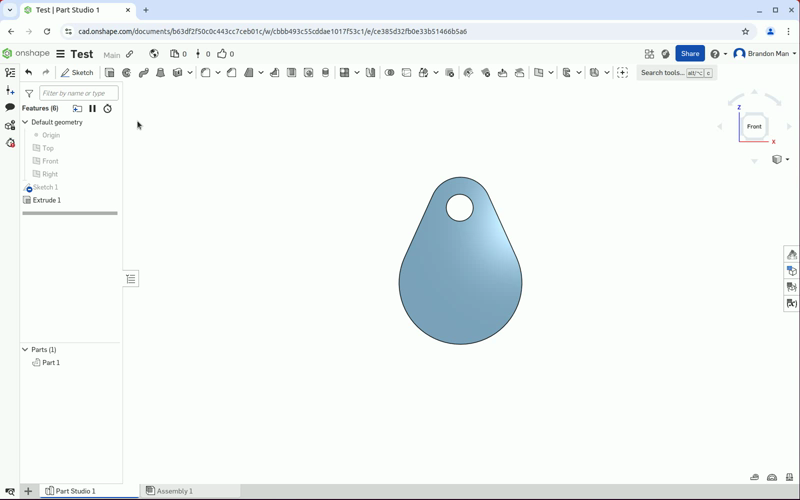
key(shift+h)
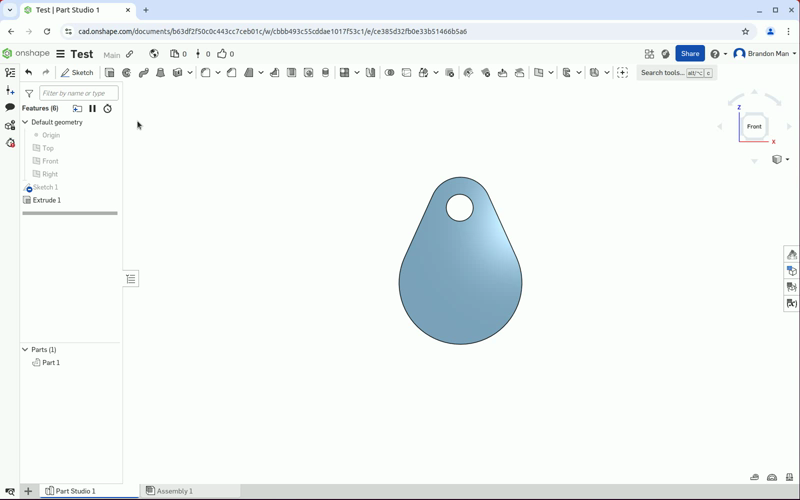
key(shift+h)
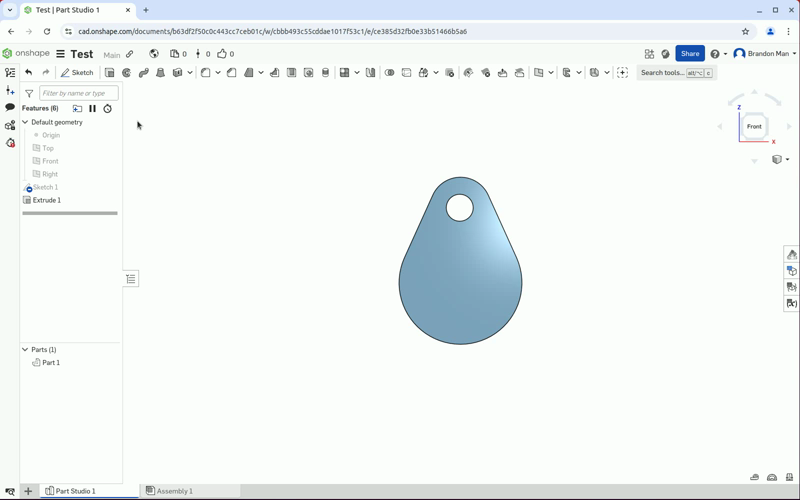
mouse_move(73, 189)
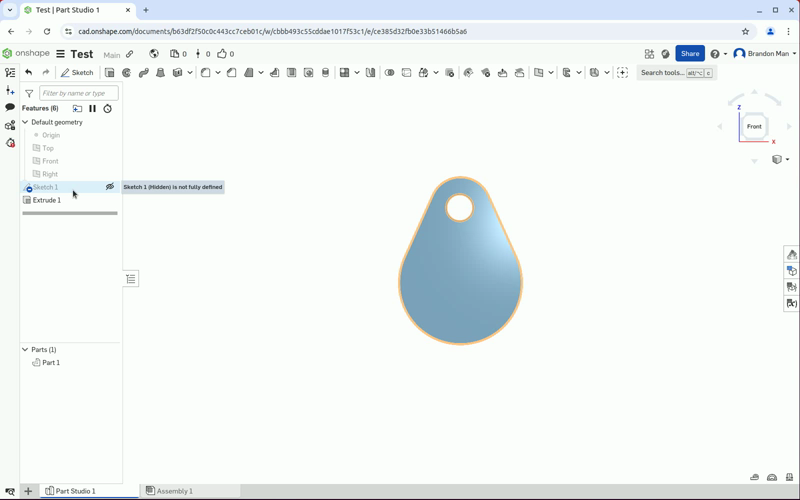
click(73, 189)
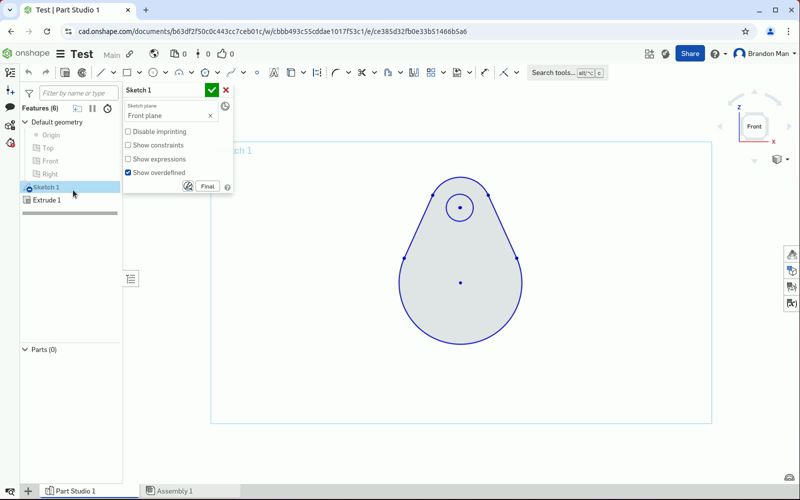
mouse_move(229, 92)
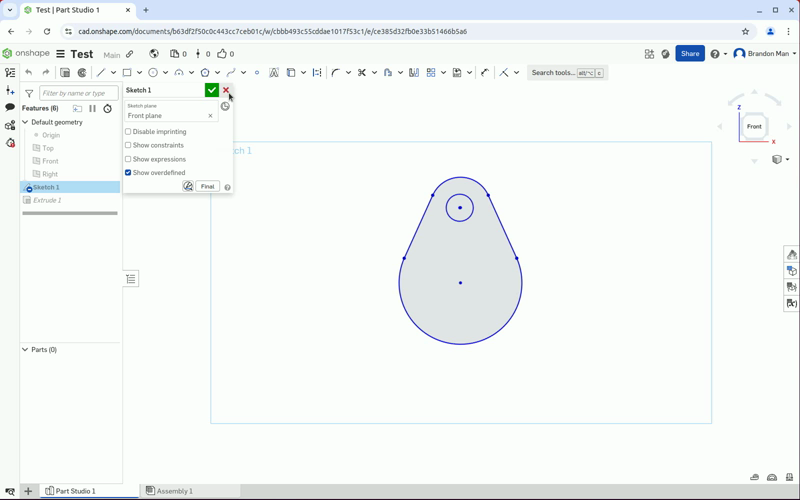
click(229, 92)
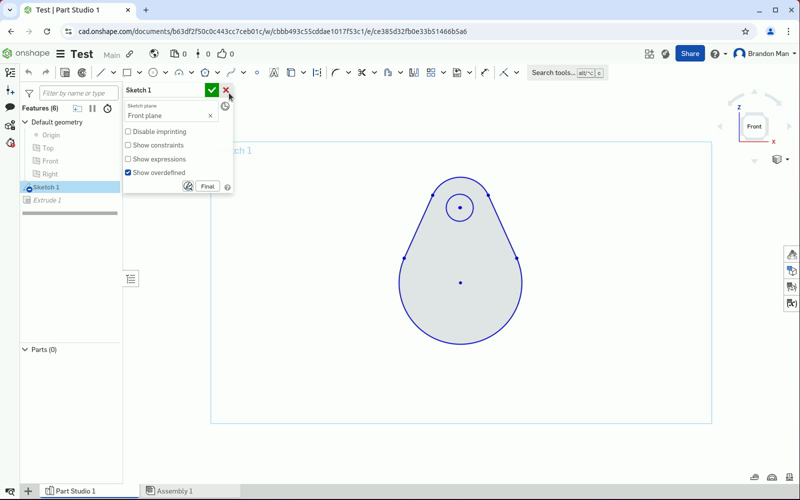
key(shift+s)
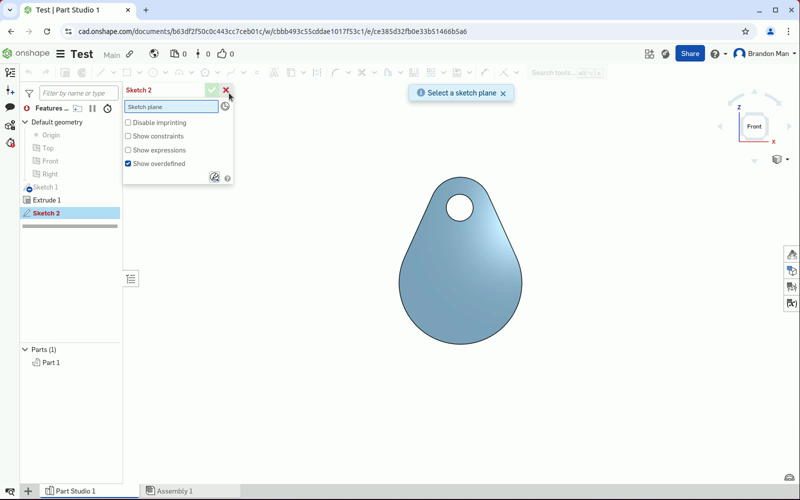
mouse_move(73, 163)
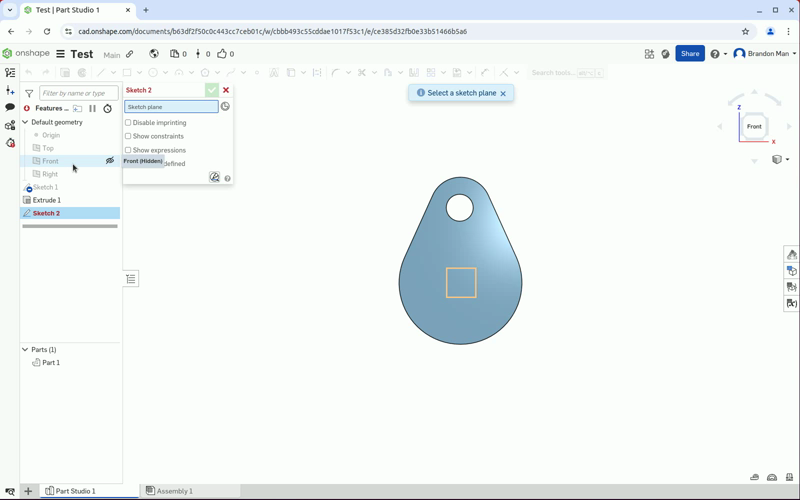
click(73, 163)
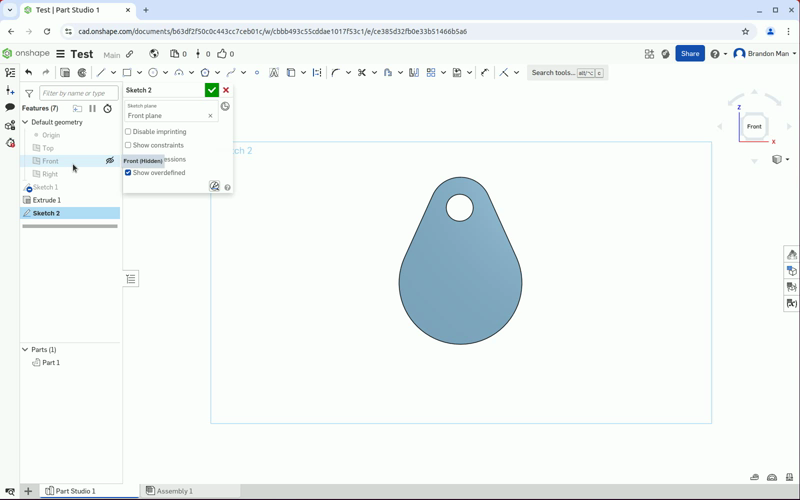
mouse_move(73, 352)
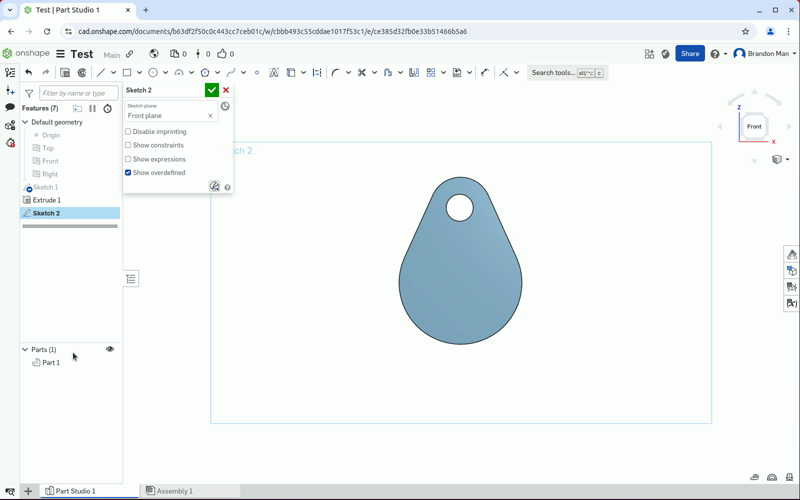
key(y)
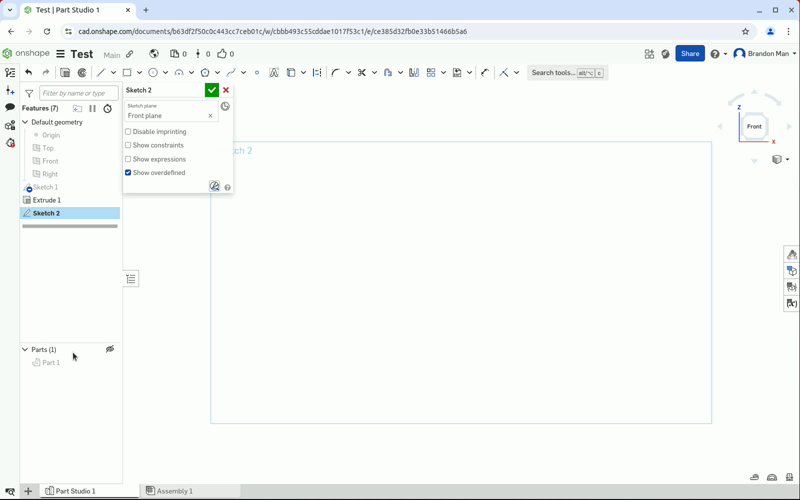
key(a)
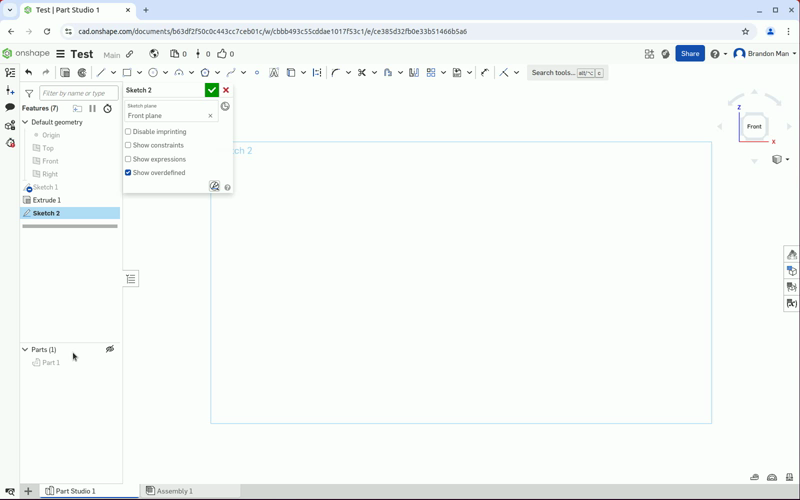
key_down(shift)
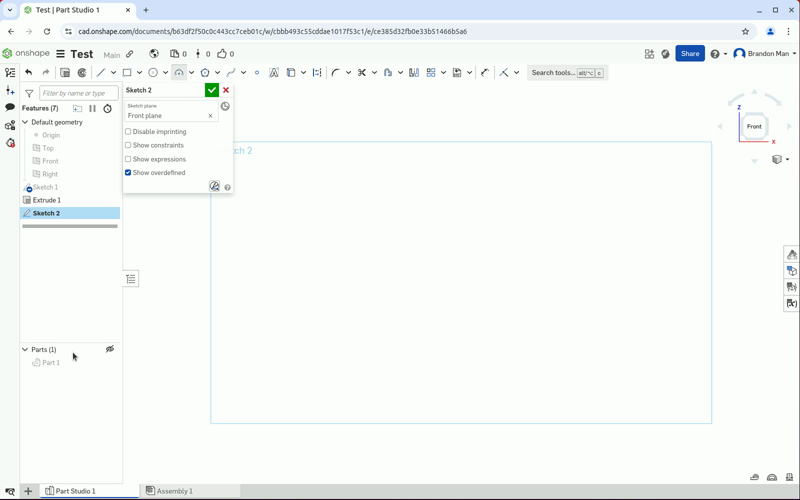
mouse_move(440, 245)
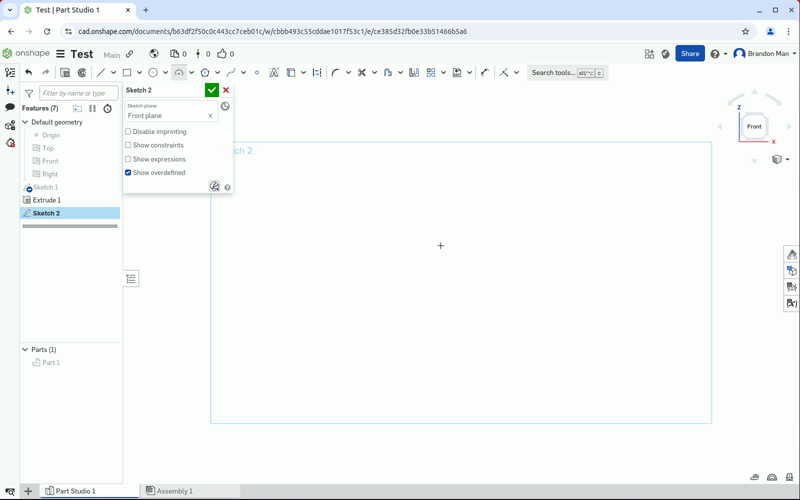
click(440, 245)
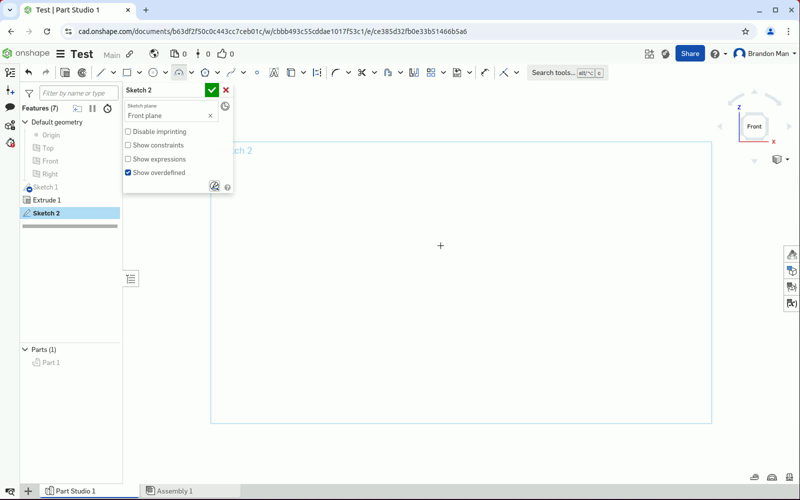
key_up(shift)
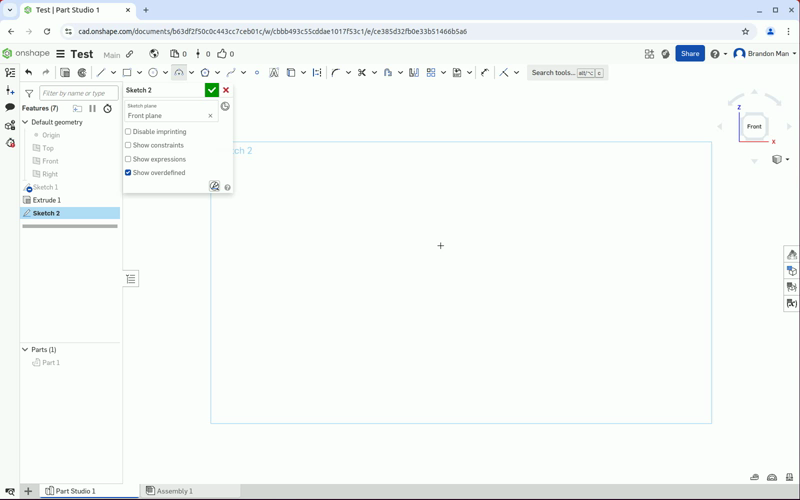
key_down(shift)
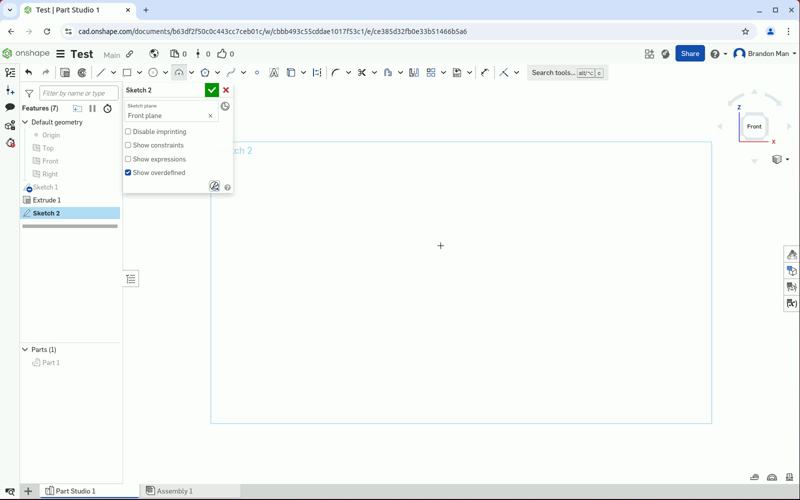
mouse_move(480, 245)
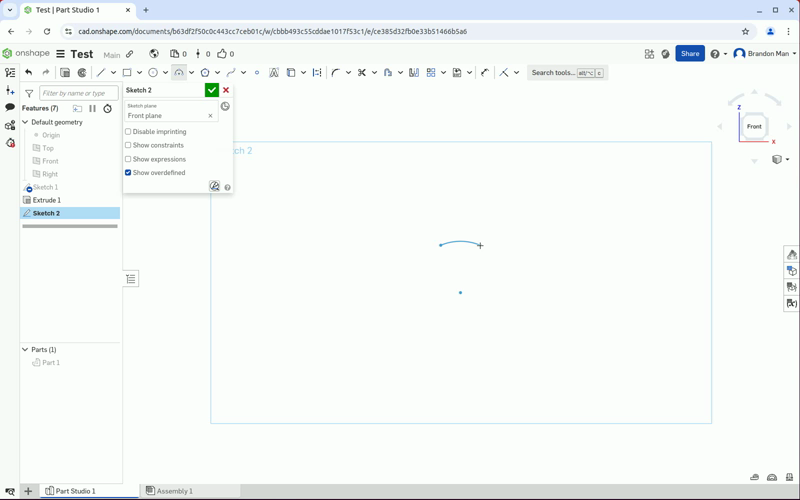
click(480, 245)
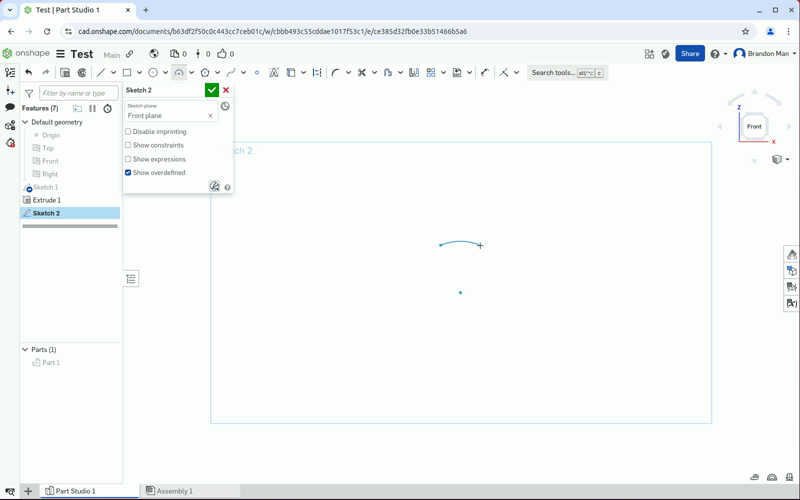
mouse_move(460, 326)
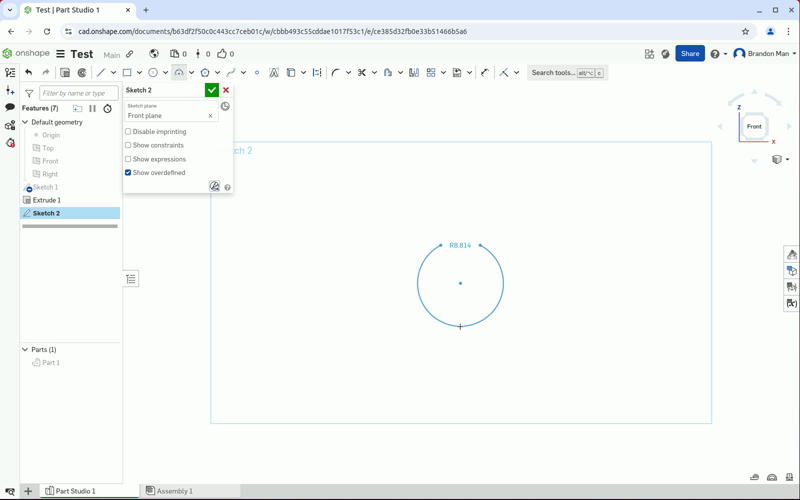
click(460, 326)
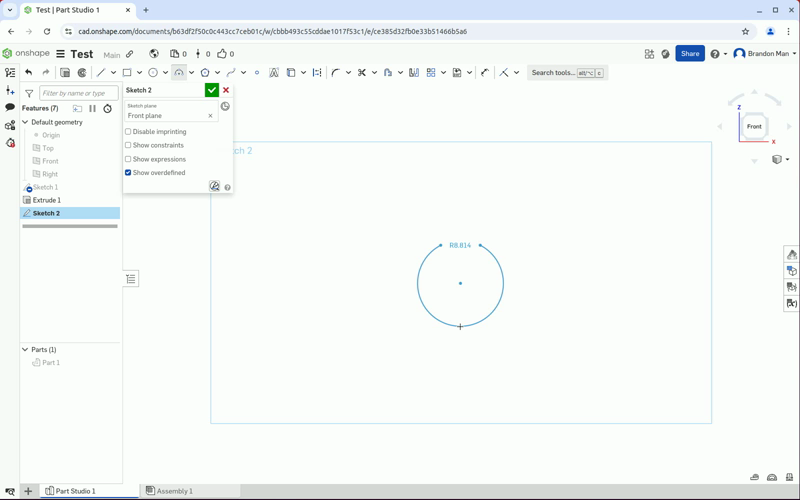
key_up(shift)
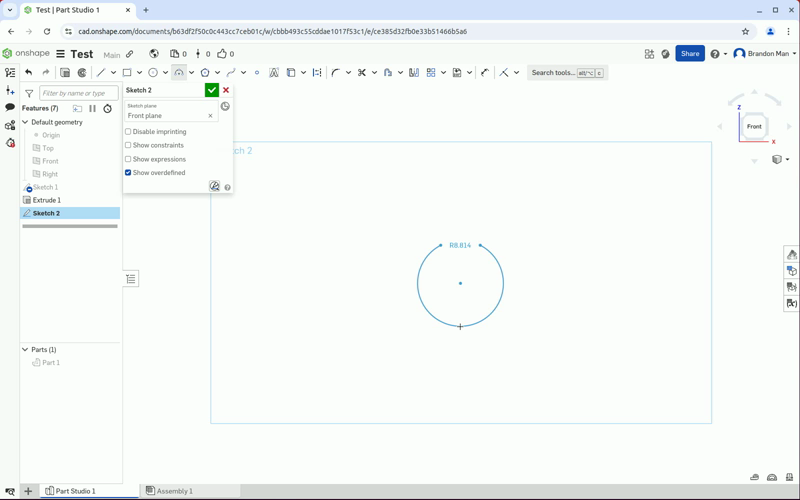
key(esc)
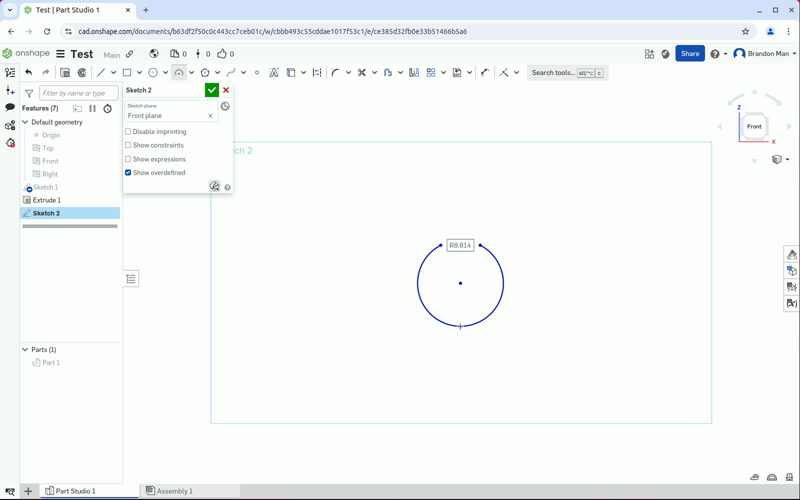
key(l)
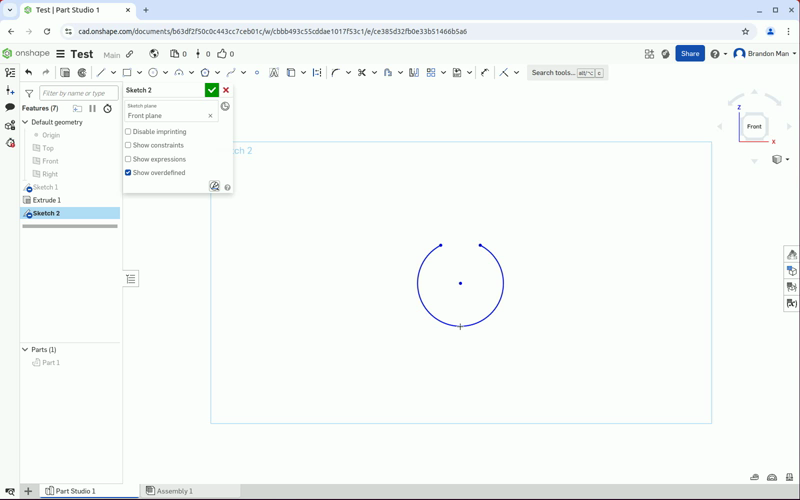
mouse_move(480, 245)
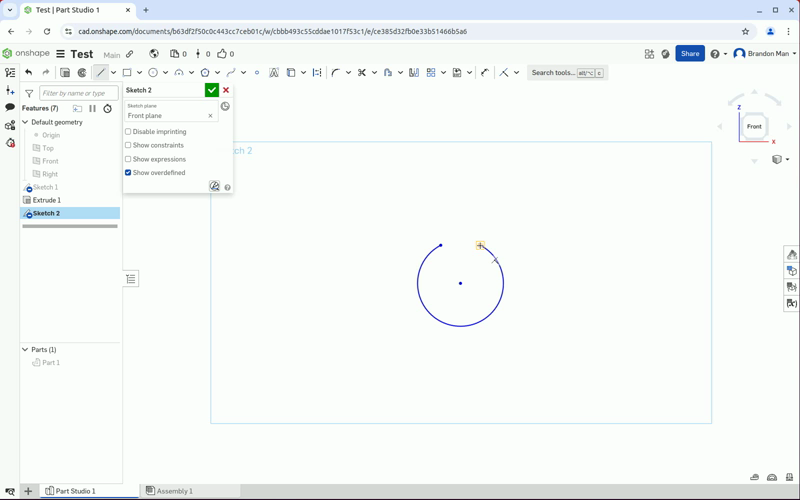
click(480, 245)
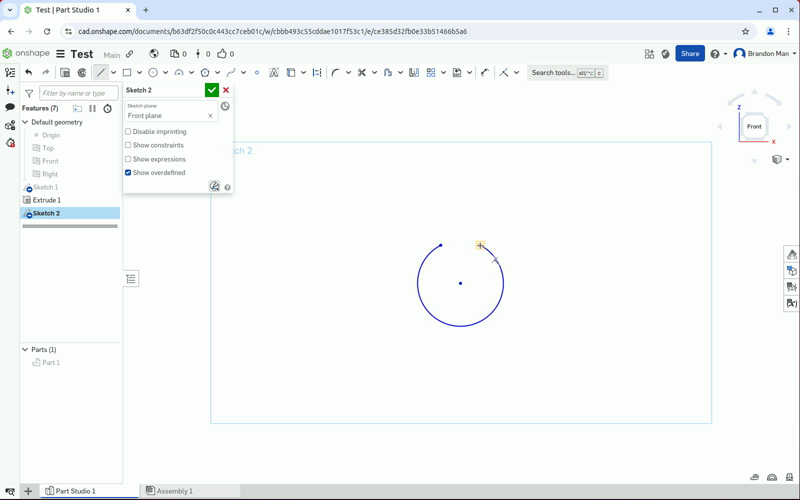
mouse_move(510, 245)
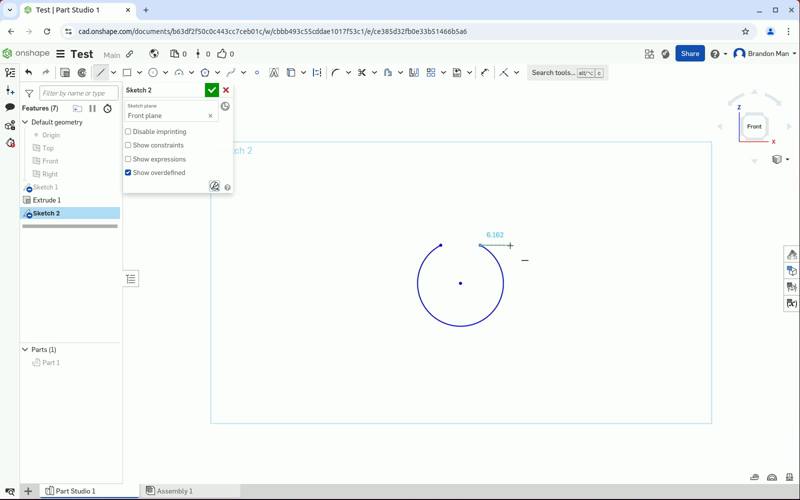
key_down(shift)
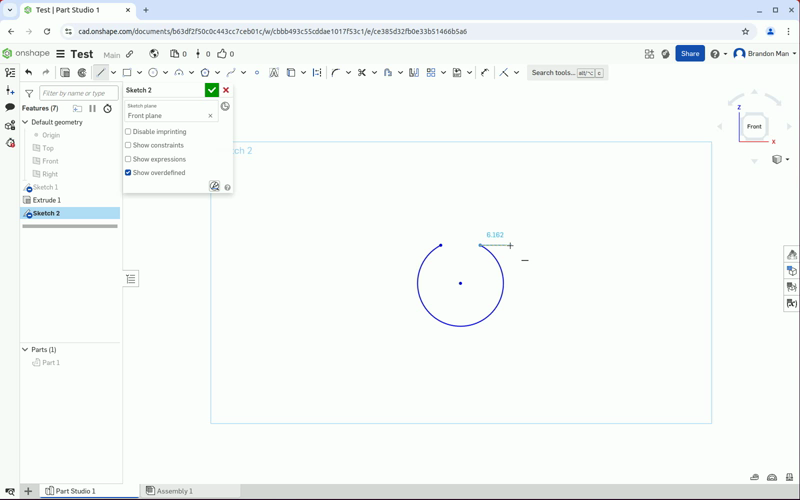
mouse_move(440, 245)
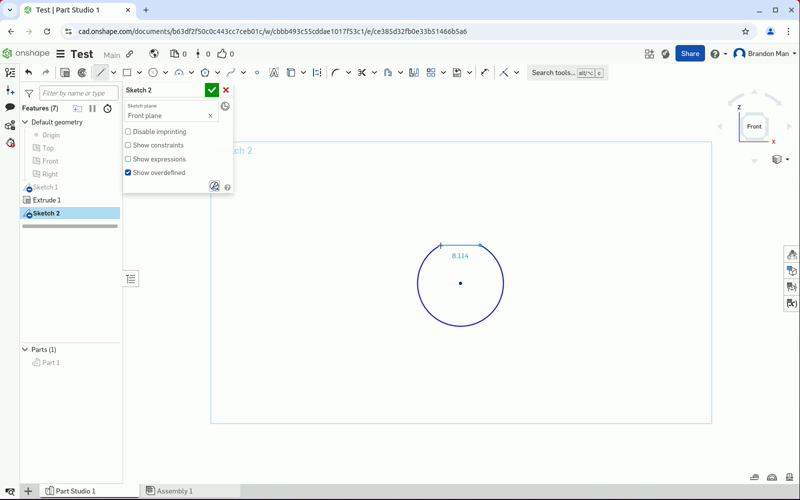
key_up(shift)
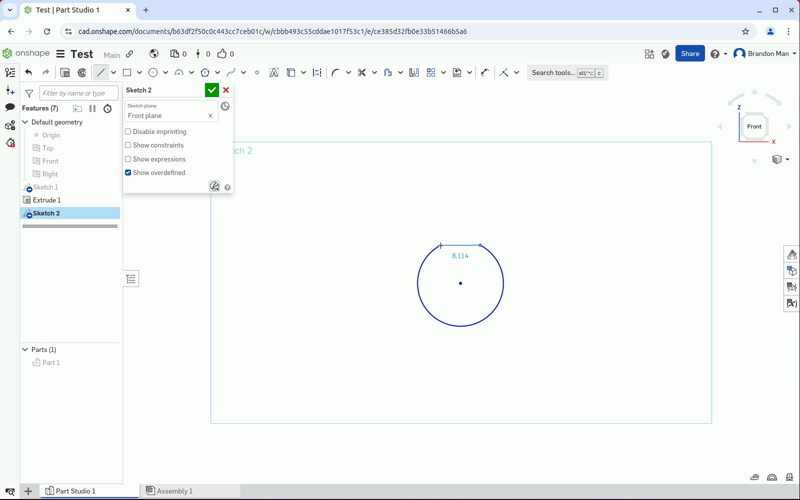
click(440, 245)
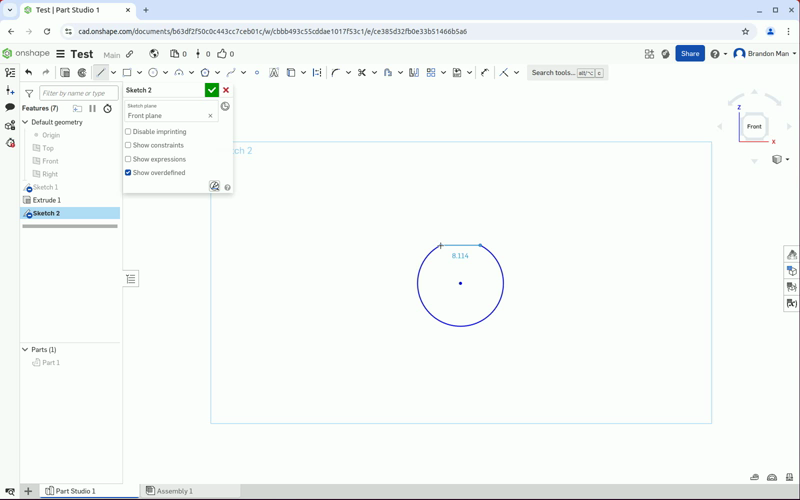
key(esc)
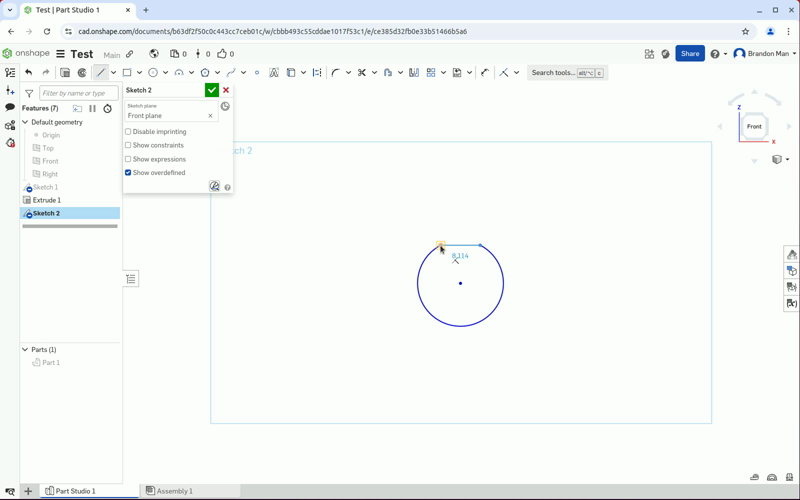
mouse_move(467, 288)
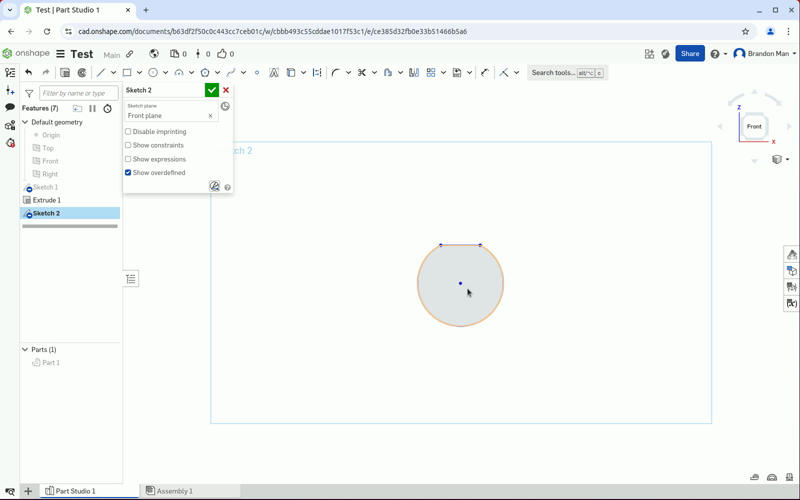
click(467, 288)
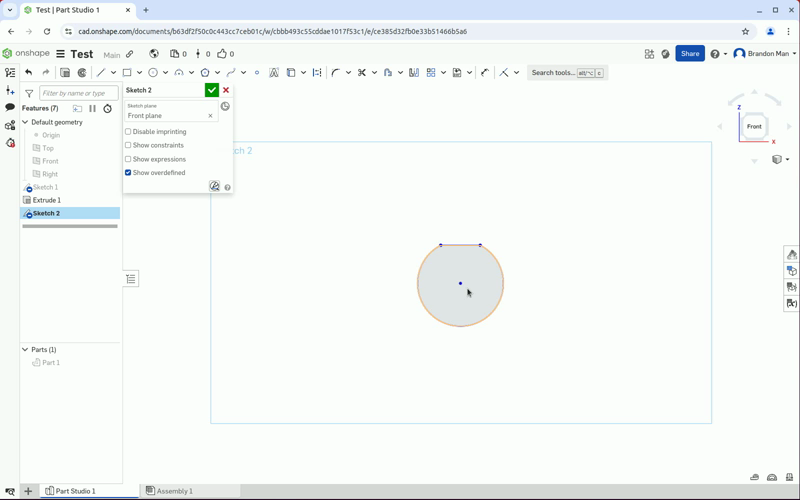
mouse_move(73, 352)
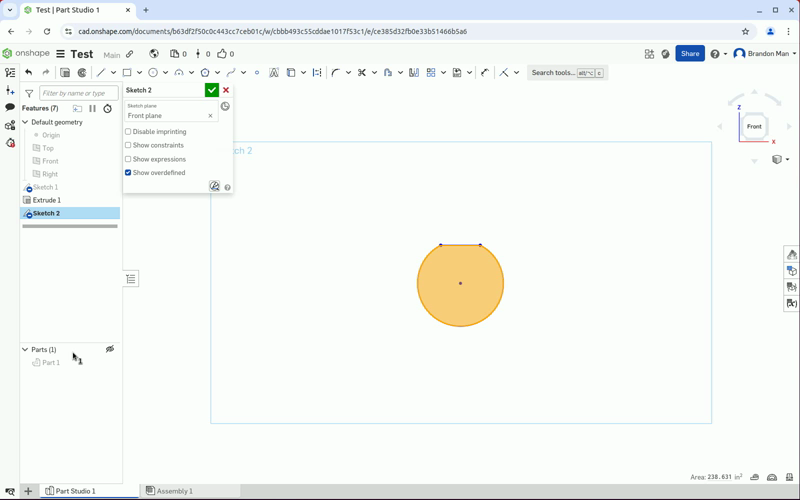
key(shift+y)
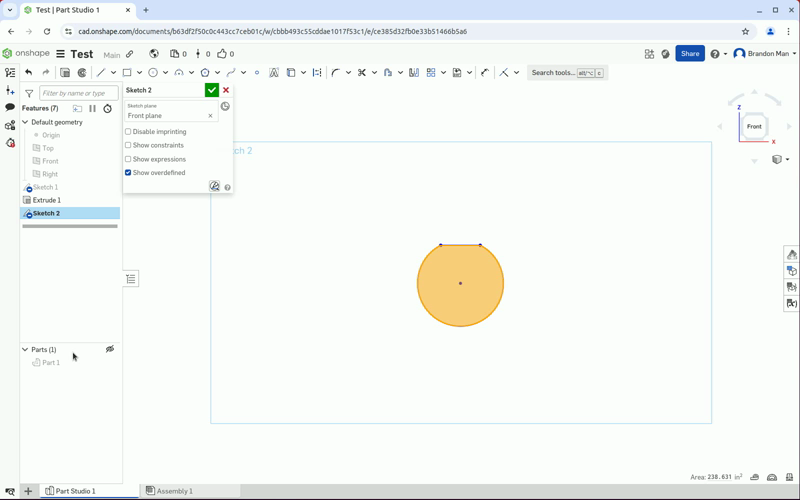
key(shift+e)
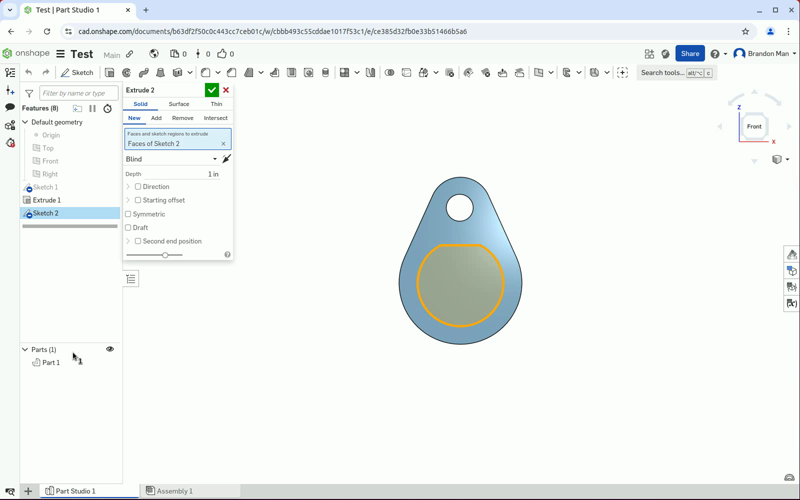
mouse_move(143, 106)
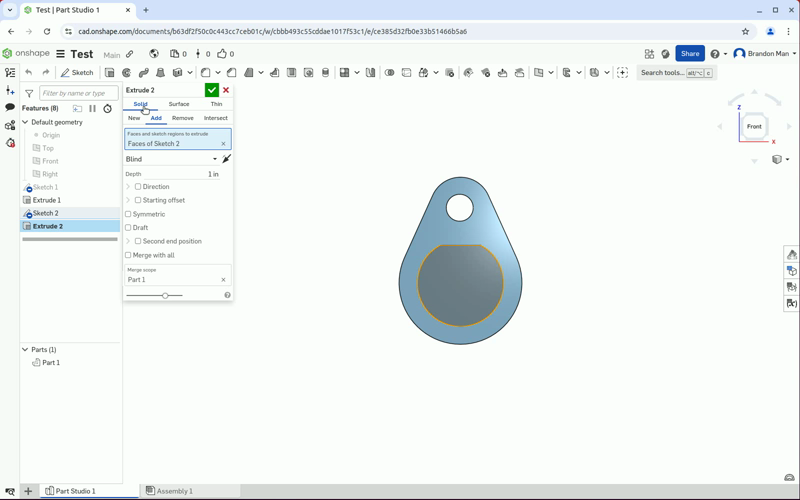
click(143, 106)
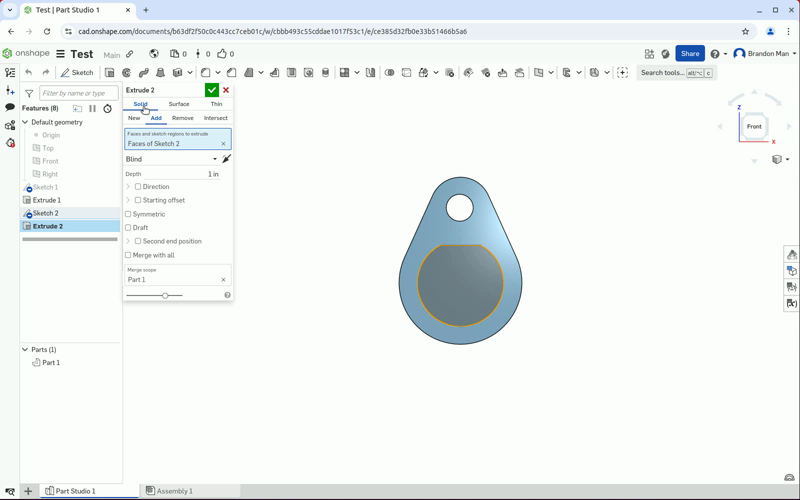
mouse_move(137, 120)
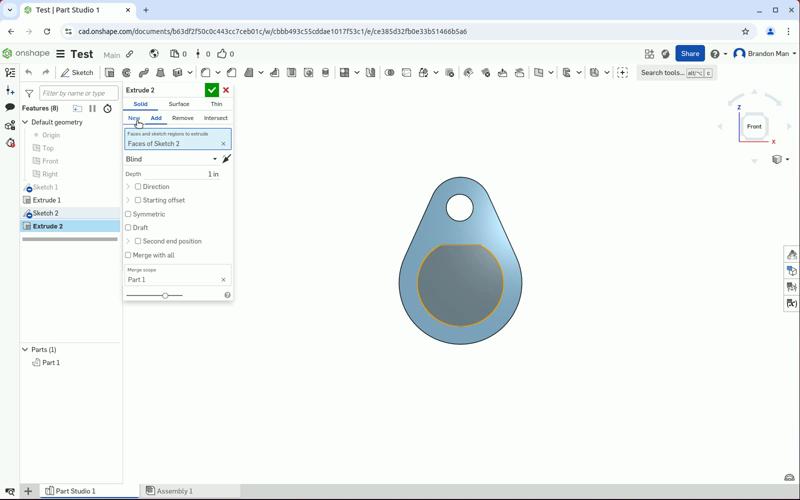
click(137, 120)
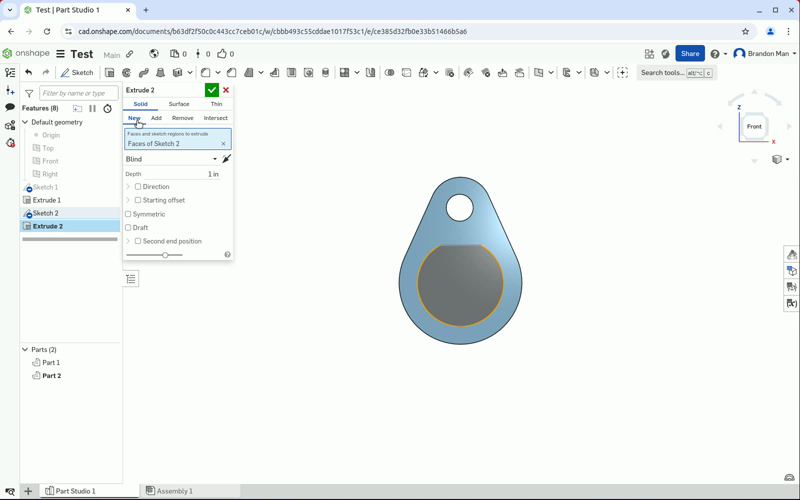
key(tab, 4)
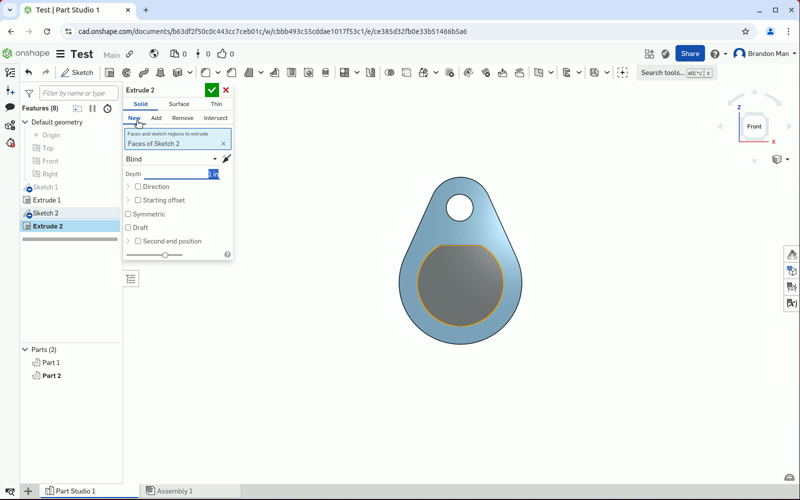
text(17.331)
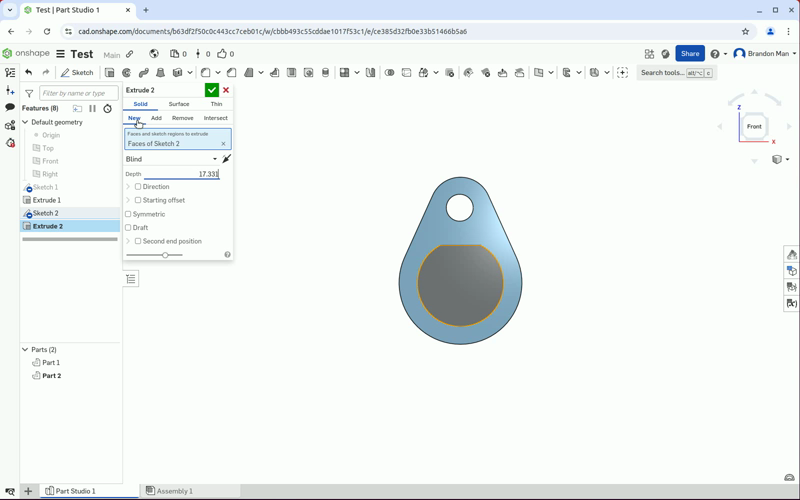
key(enter)
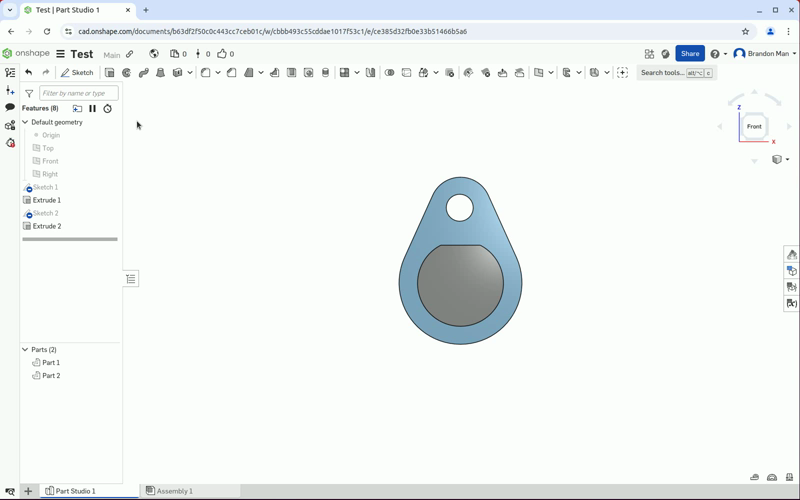
key(shift+h)
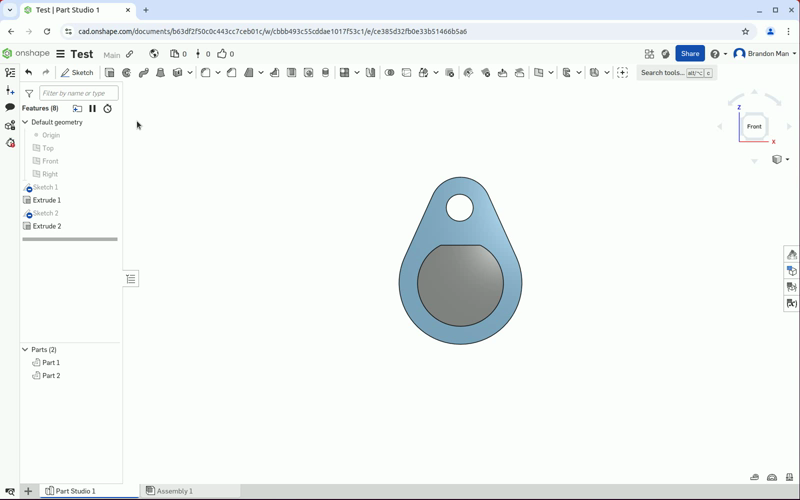
key(shift+h)
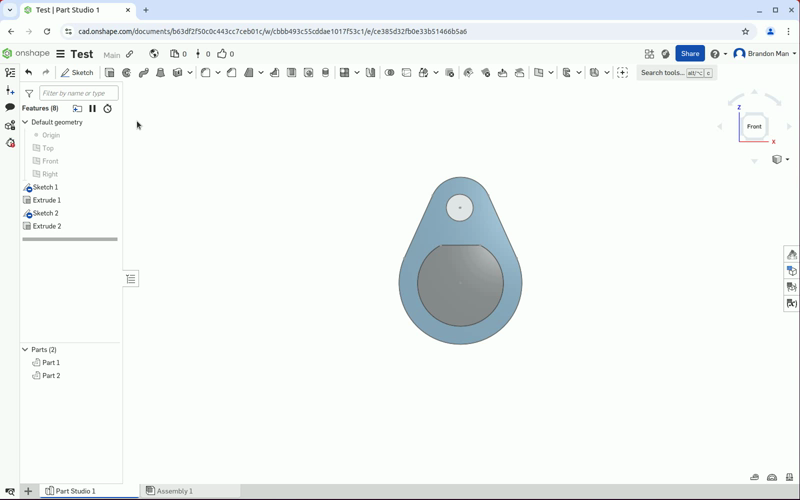
key(shift+7)
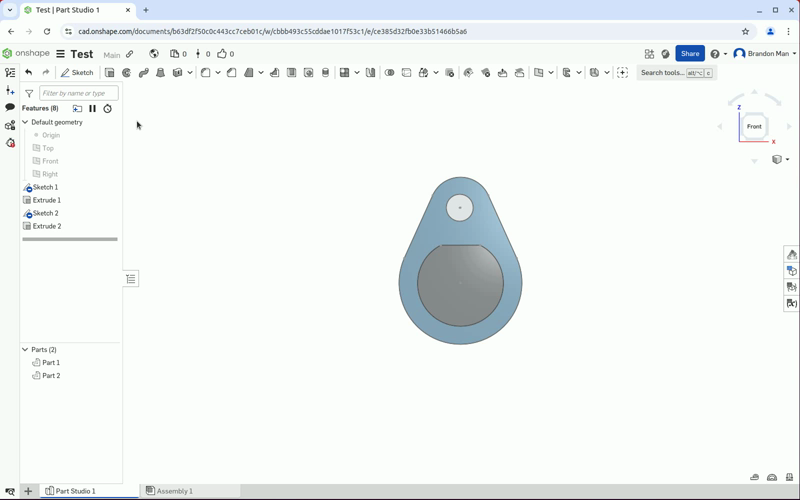
key(left, 2)
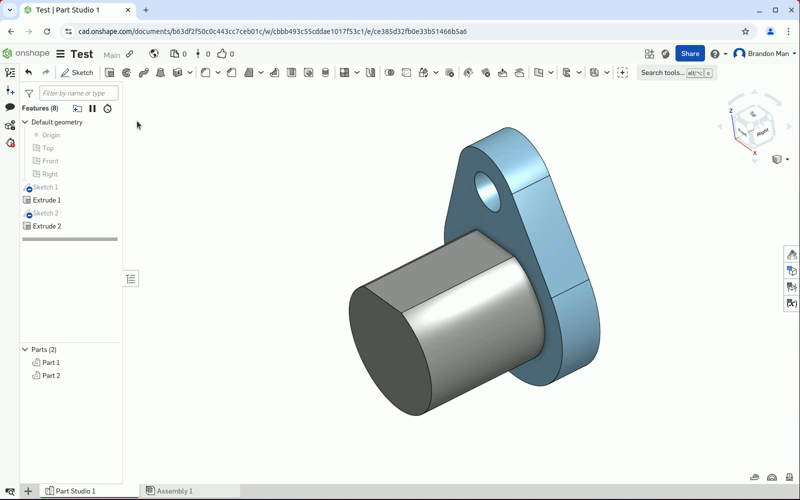
key(down, 2)
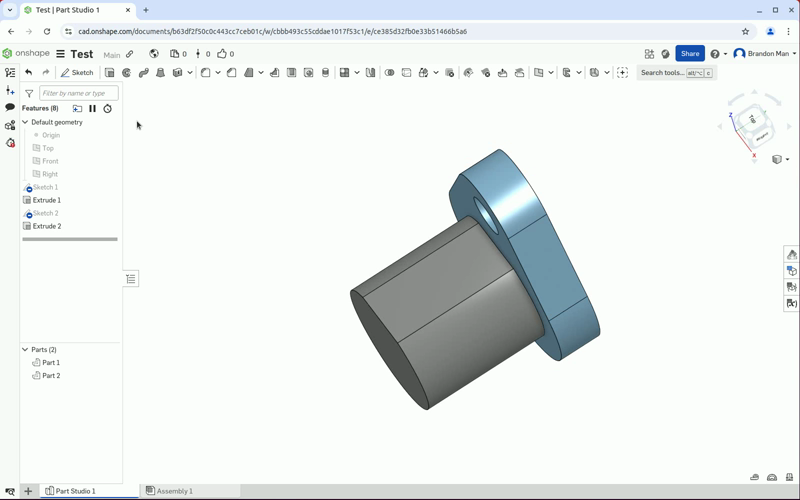
key(up, 2)
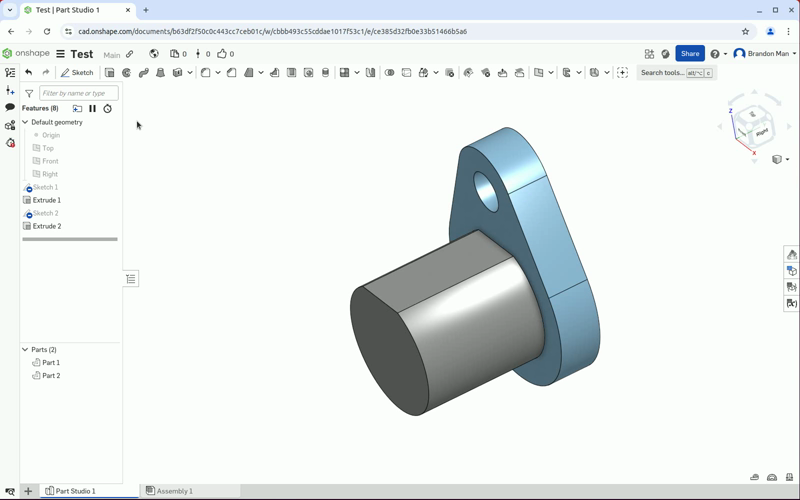
key(right, 2)
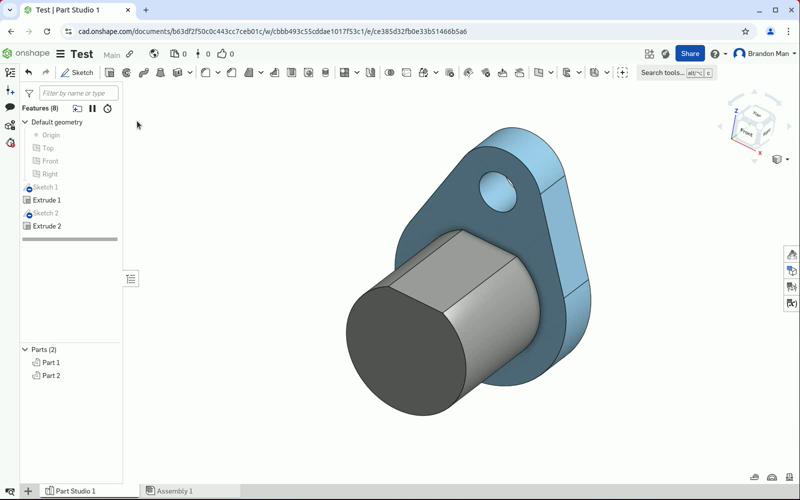
mouse_move(73, 189)
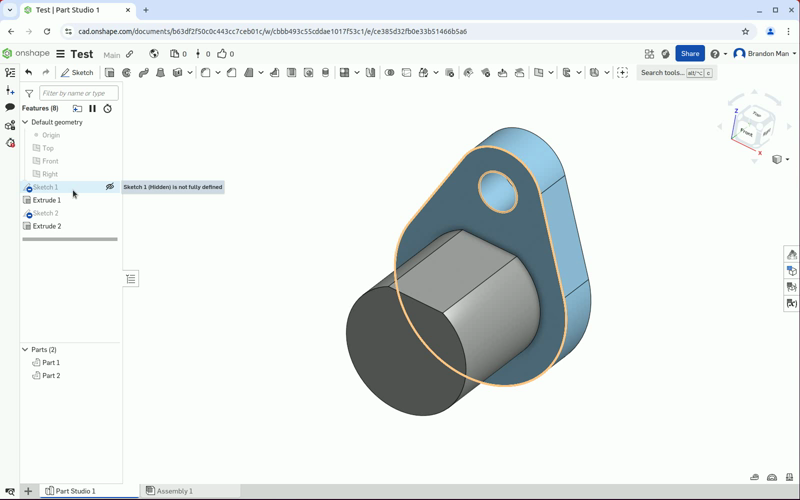
click(73, 189)